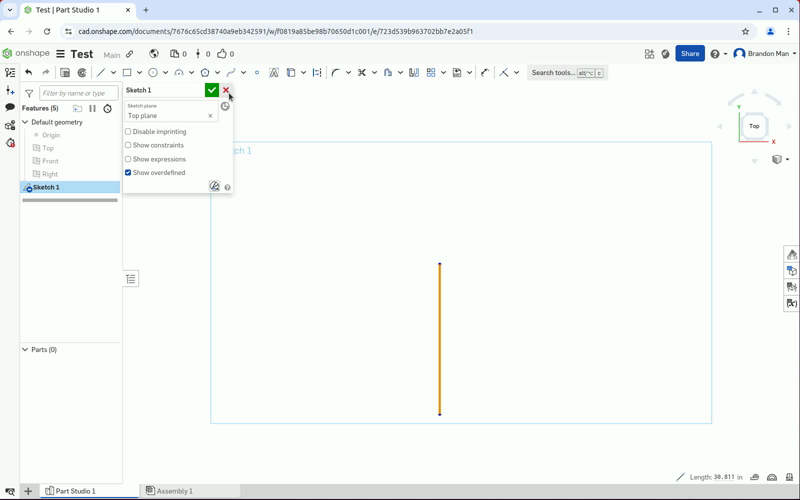
key(shift+h)
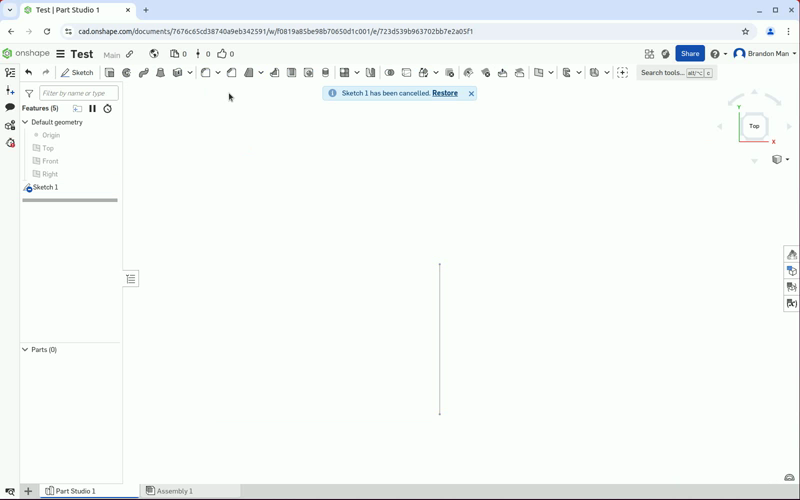
key(shift+s)
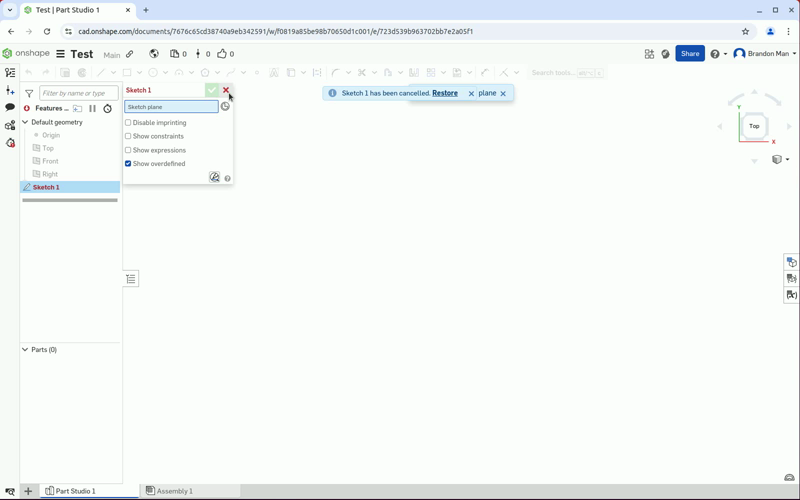
mouse_move(73, 150)
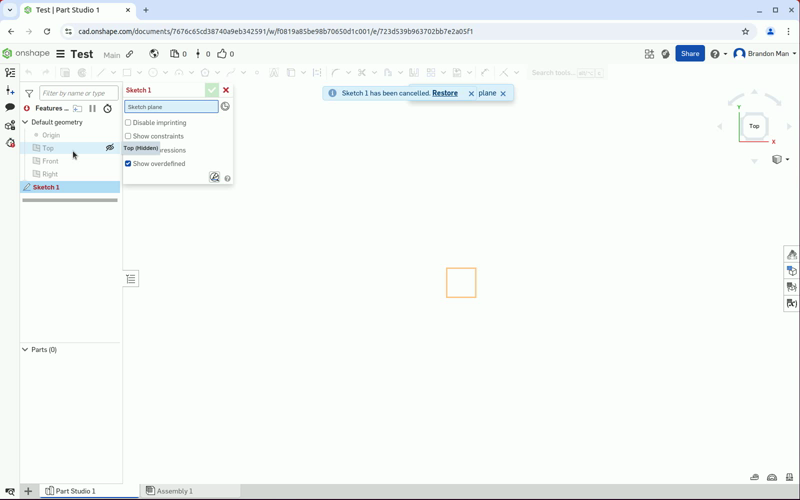
click(73, 150)
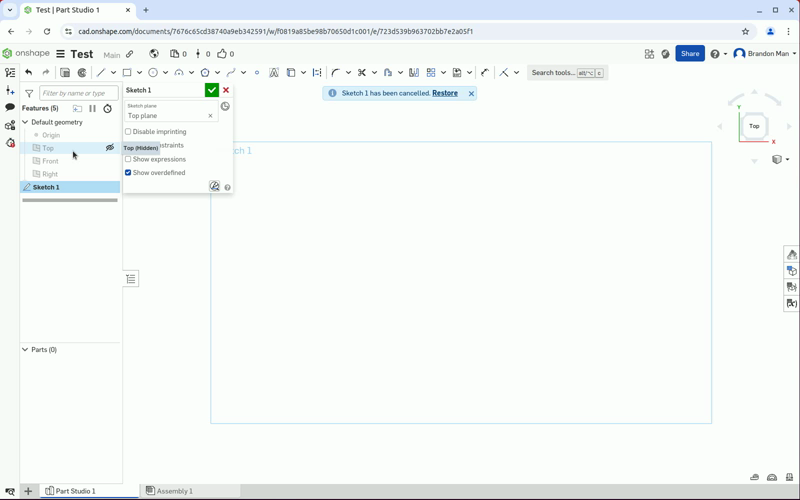
mouse_move(73, 352)
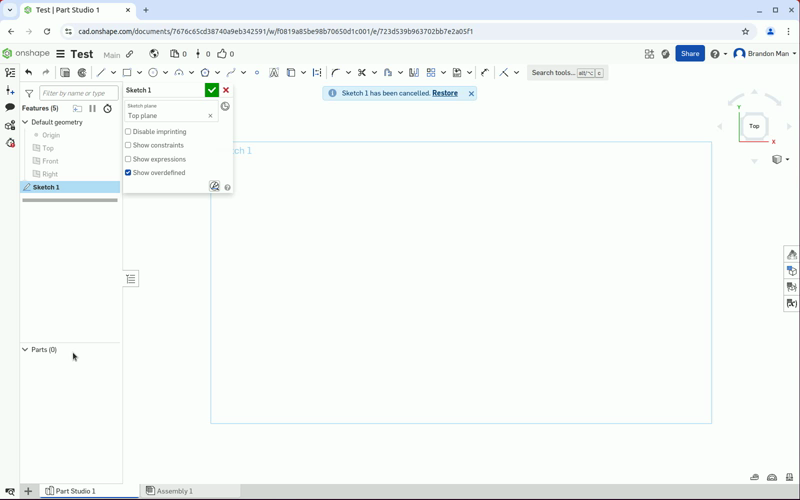
key(y)
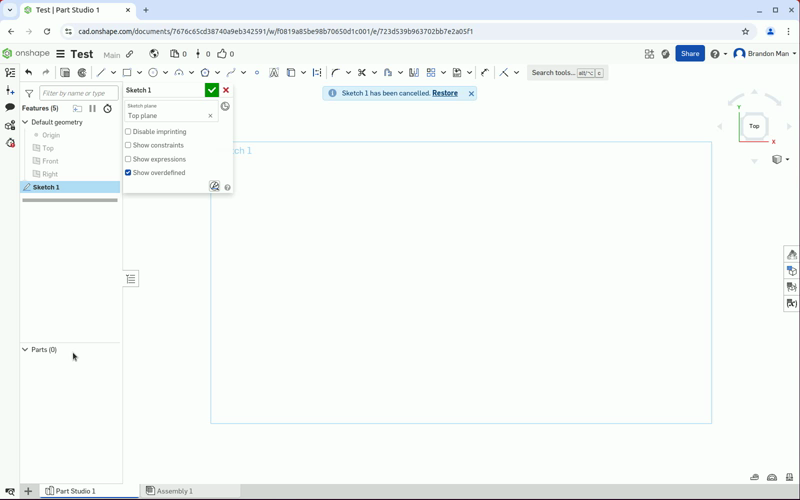
key(l)
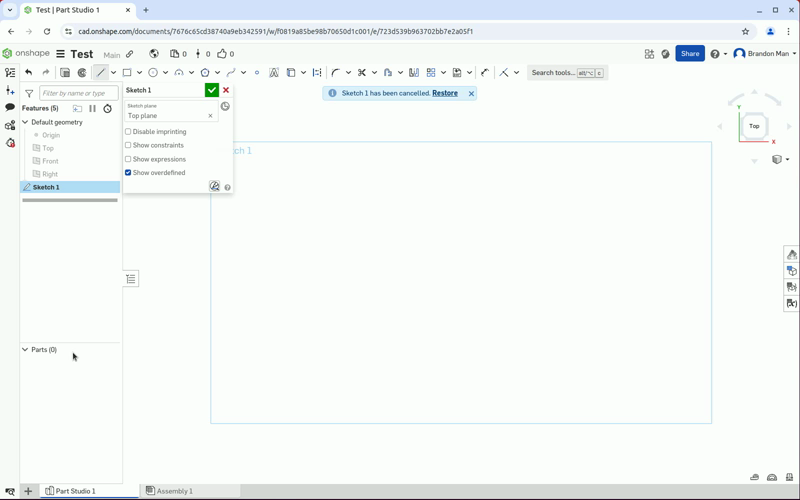
key_down(shift)
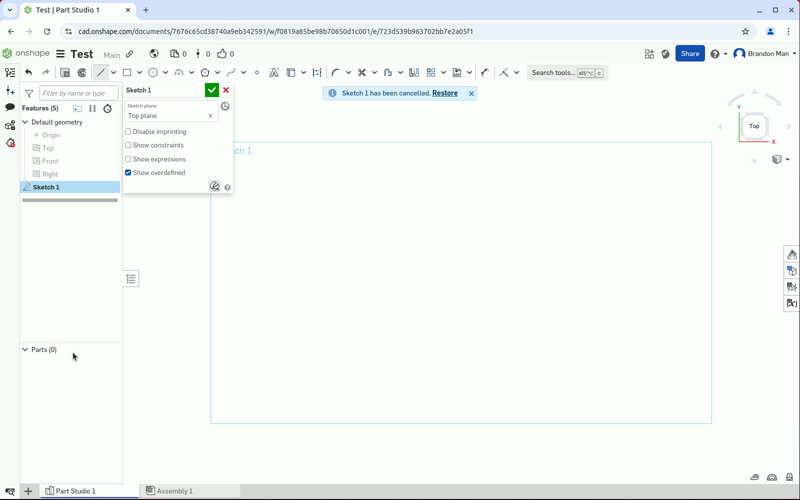
mouse_move(432, 325)
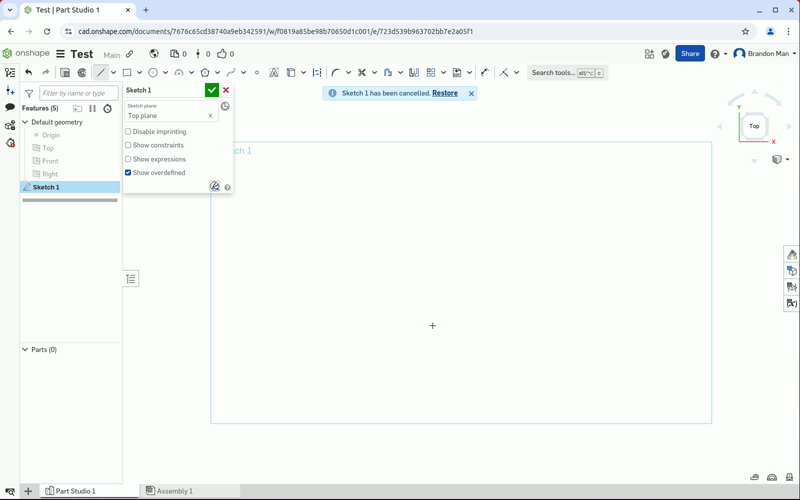
click(432, 325)
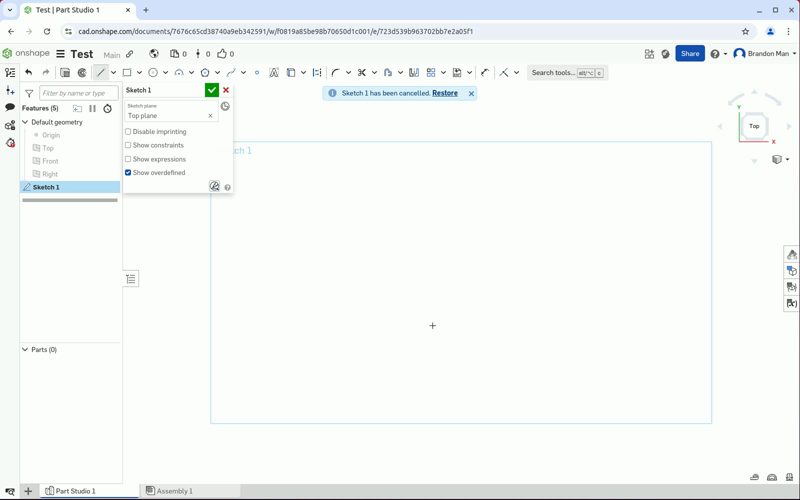
key_up(shift)
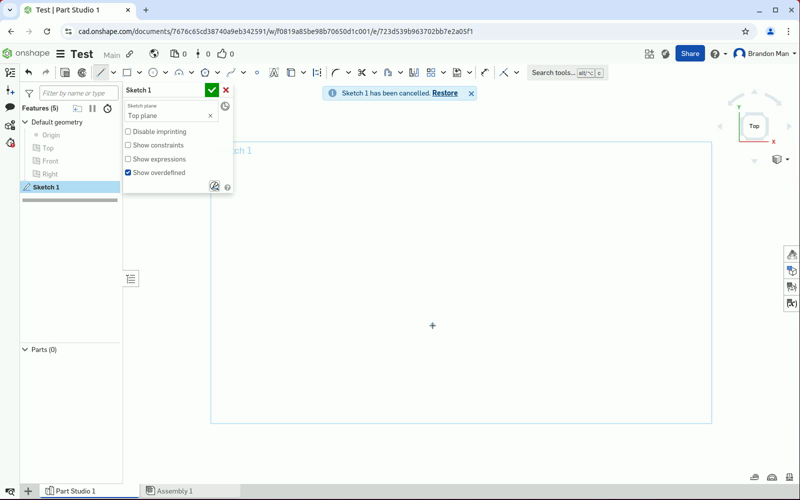
key_down(shift)
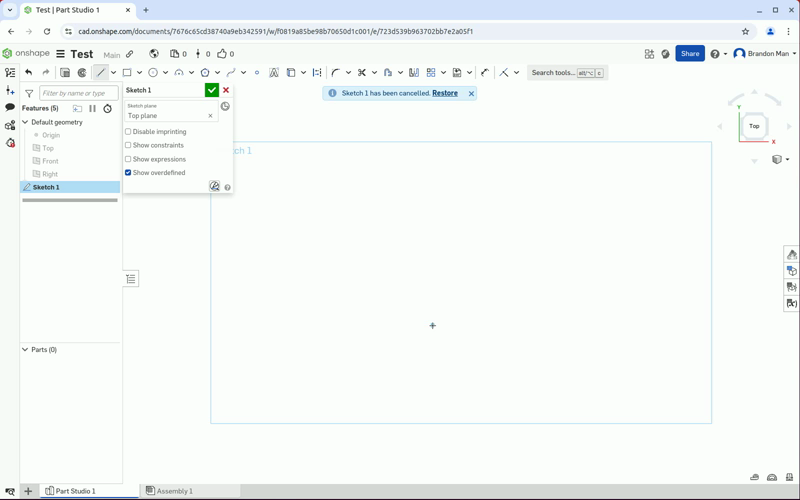
mouse_move(462, 325)
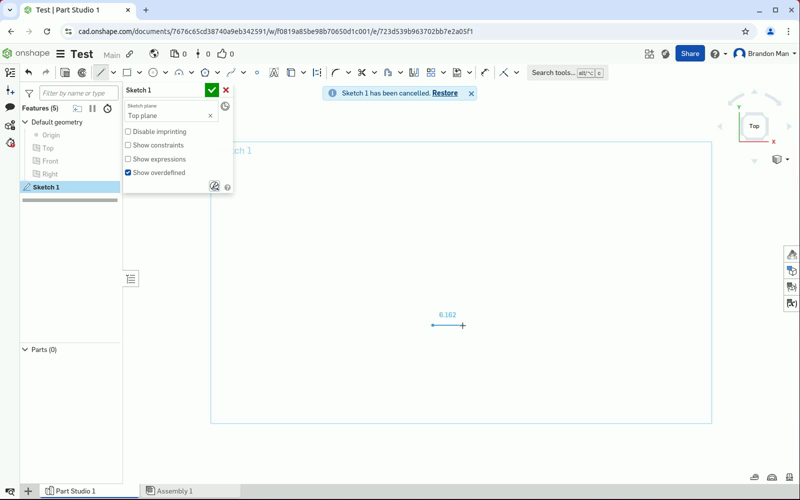
mouse_move(471, 325)
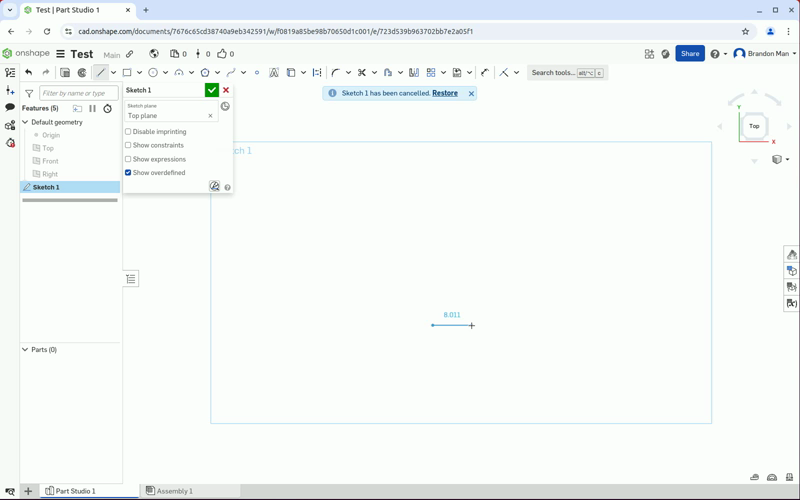
click(471, 325)
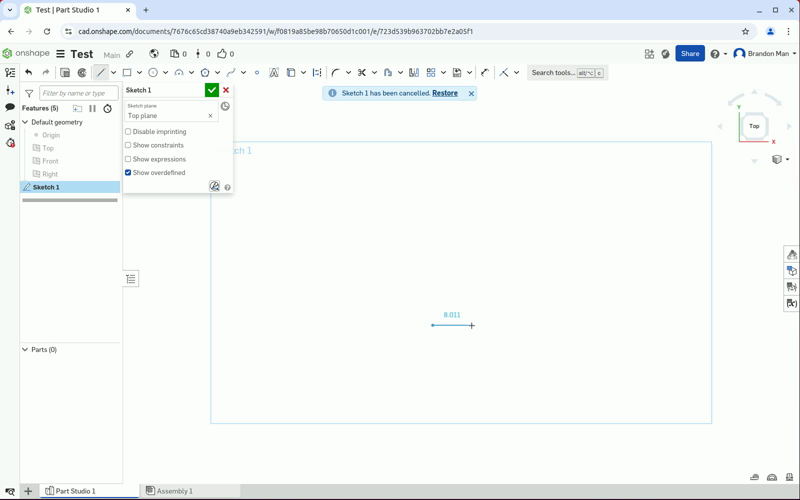
key_up(shift)
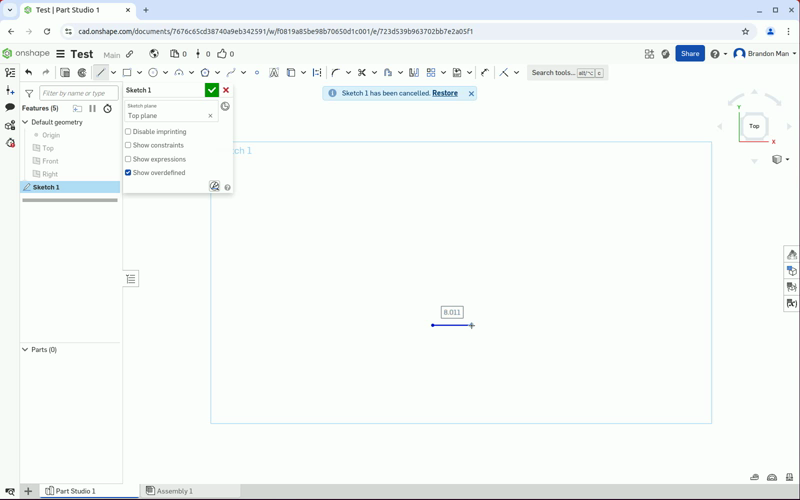
key_down(shift)
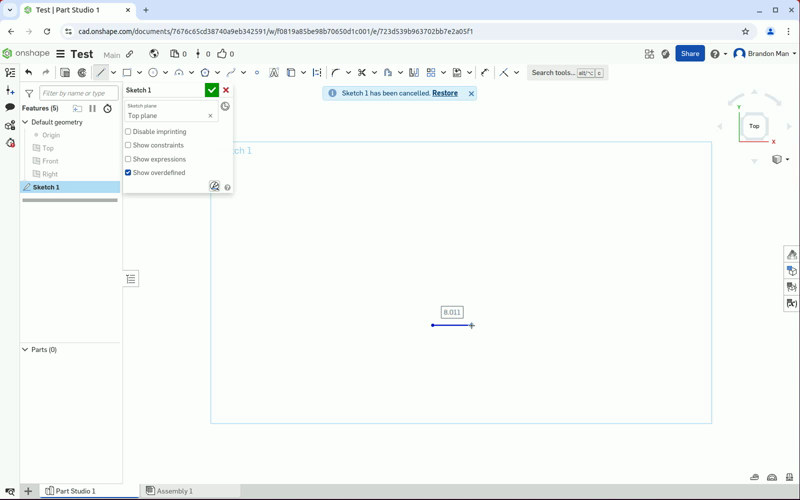
mouse_move(471, 170)
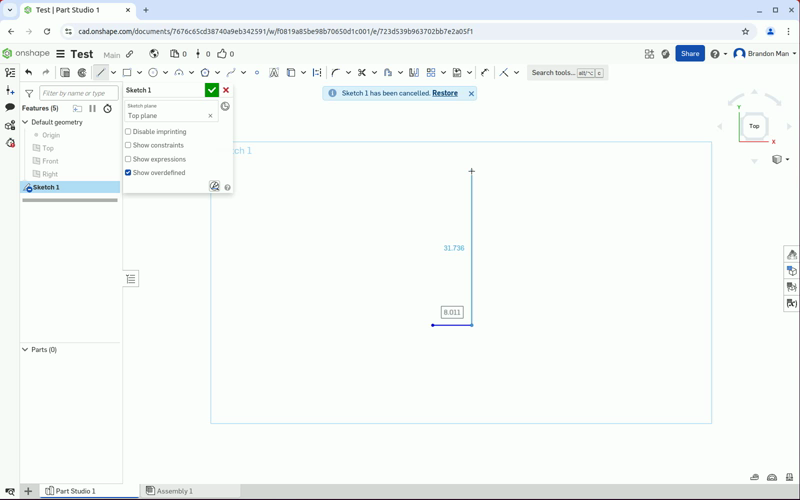
click(471, 170)
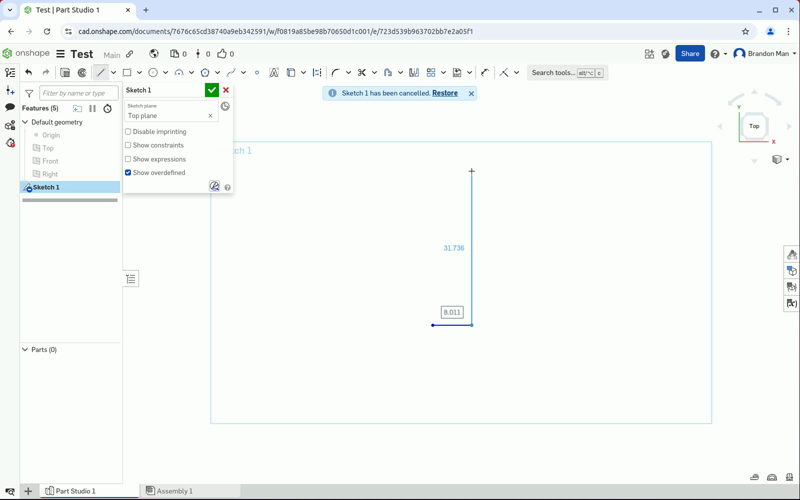
key_up(shift)
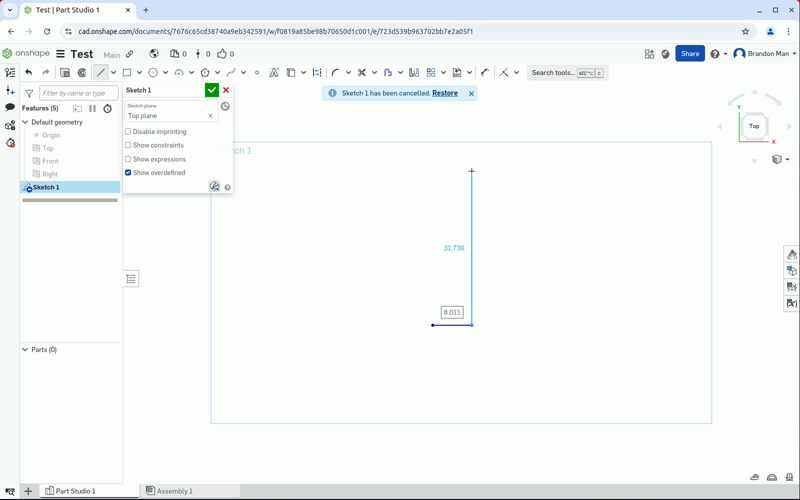
key_down(shift)
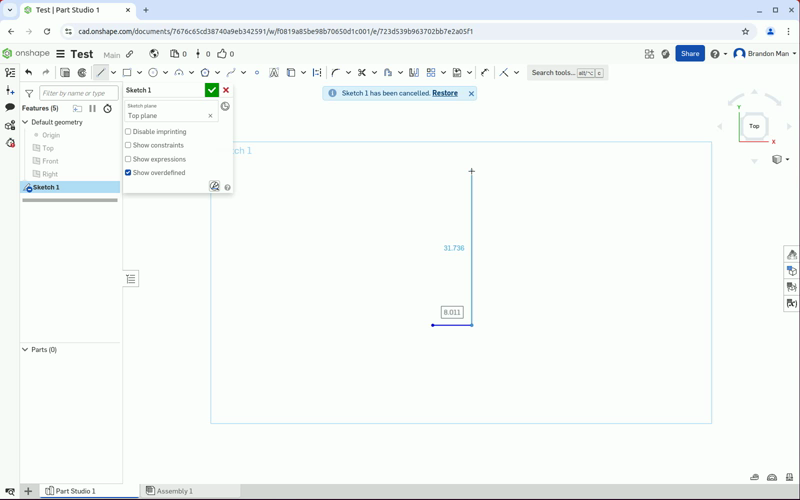
mouse_move(501, 170)
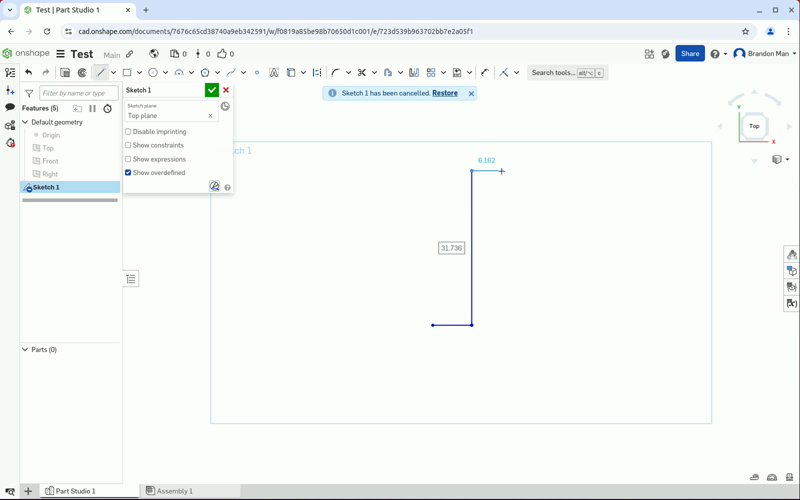
mouse_move(432, 170)
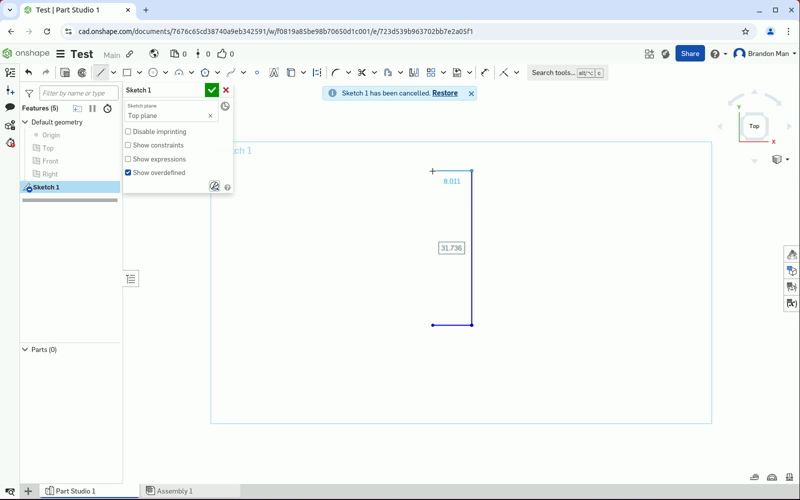
click(432, 170)
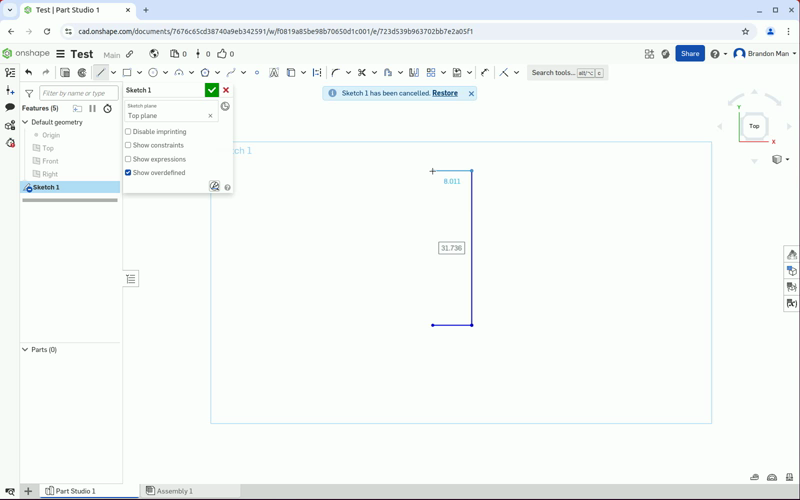
key_up(shift)
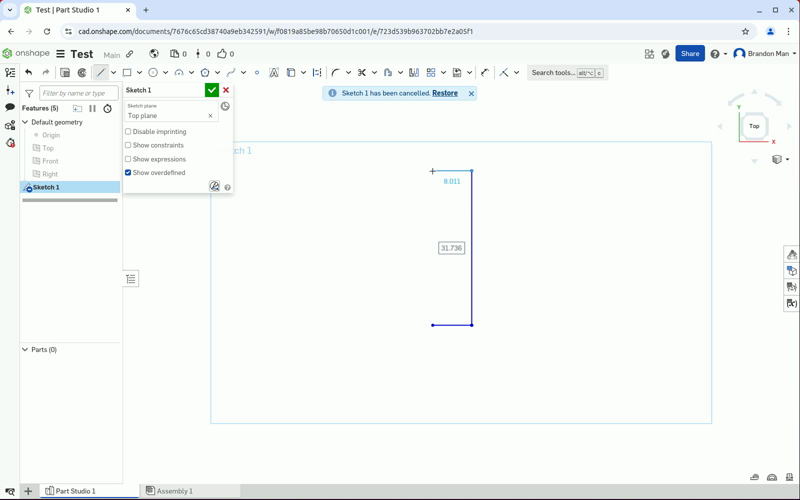
key_down(shift)
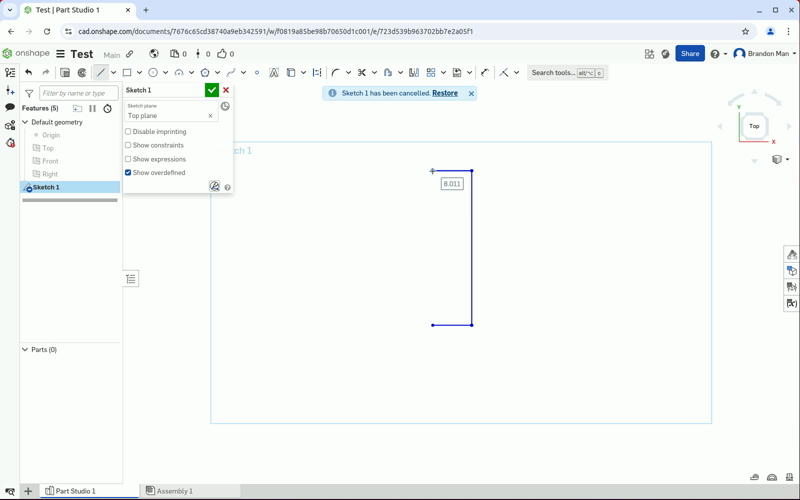
mouse_move(432, 325)
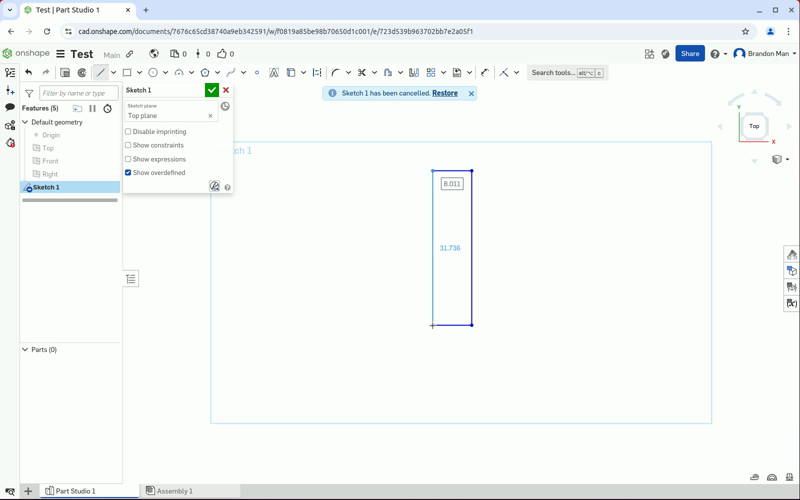
key_up(shift)
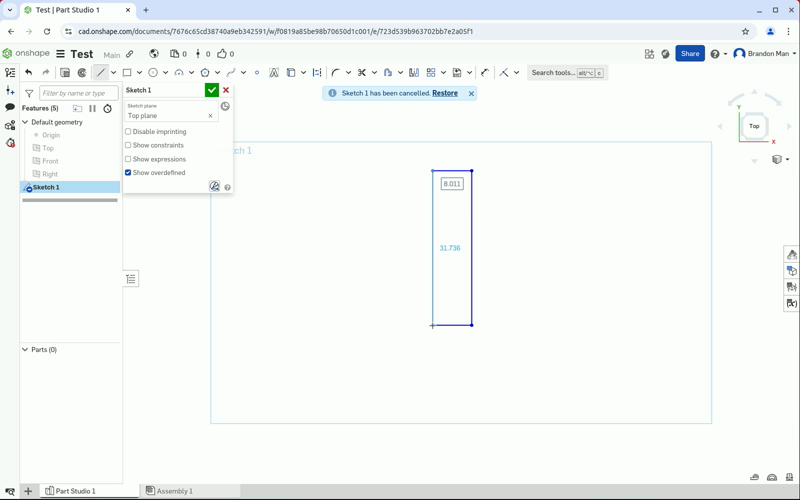
click(432, 325)
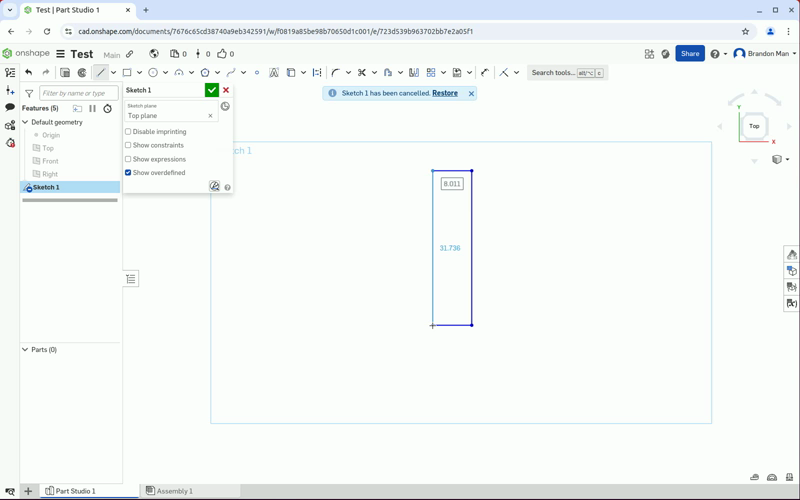
key(esc)
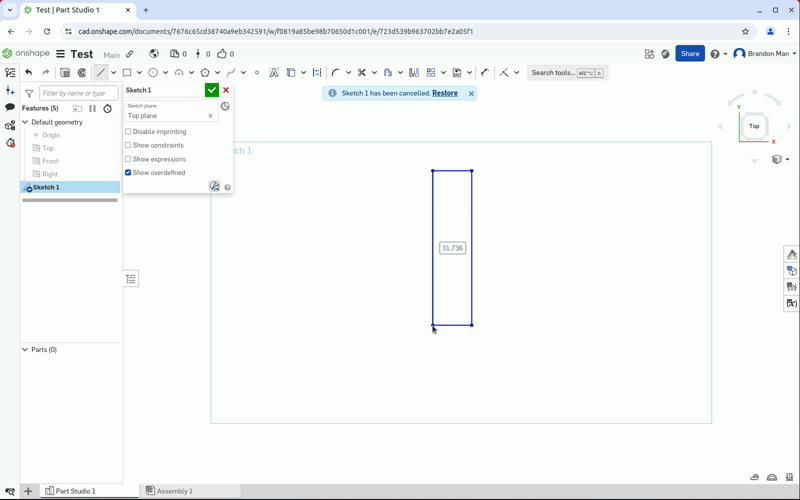
mouse_move(443, 244)
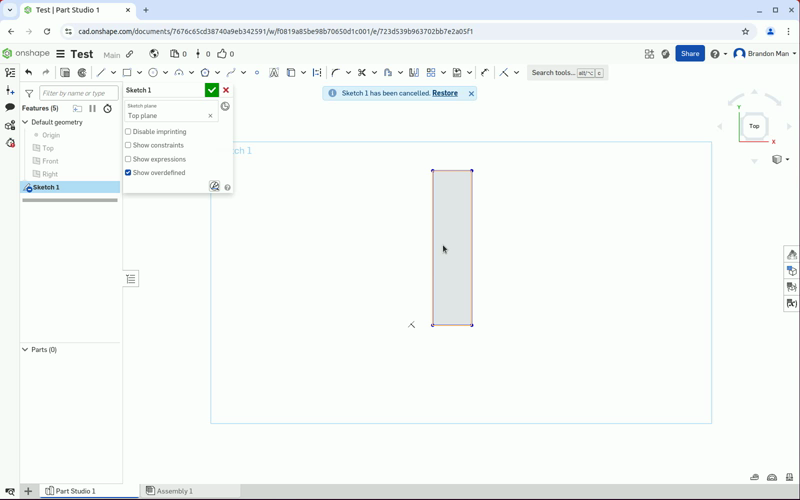
click(443, 244)
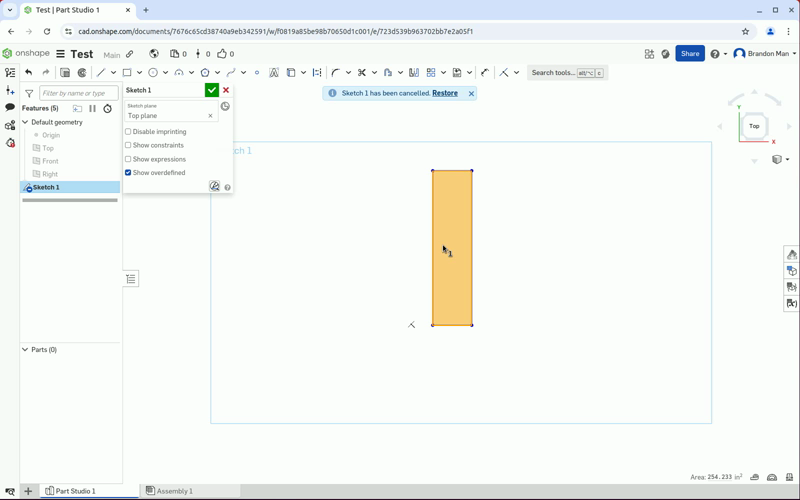
mouse_move(73, 352)
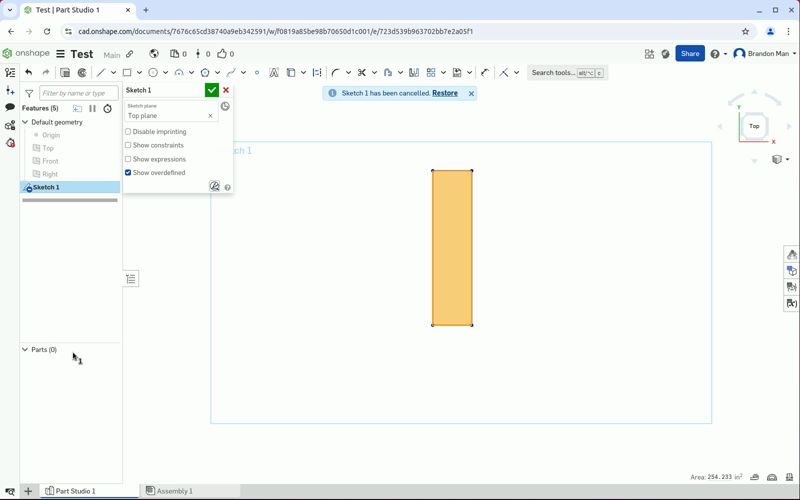
key(shift+y)
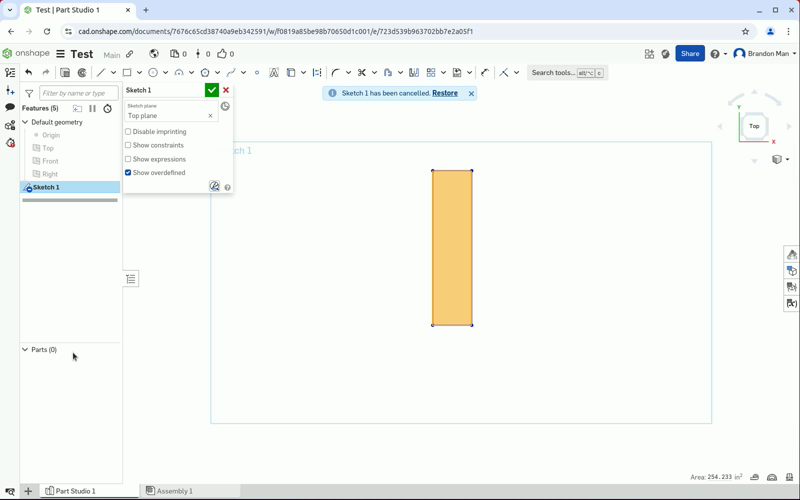
key(shift+e)
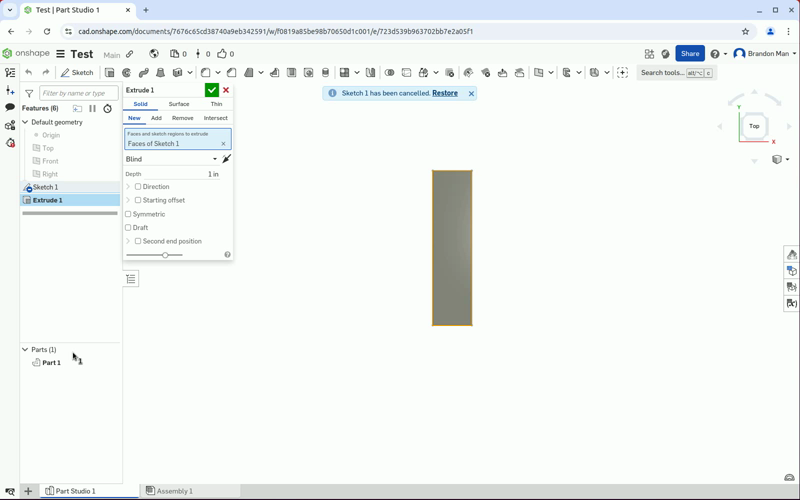
mouse_move(143, 106)
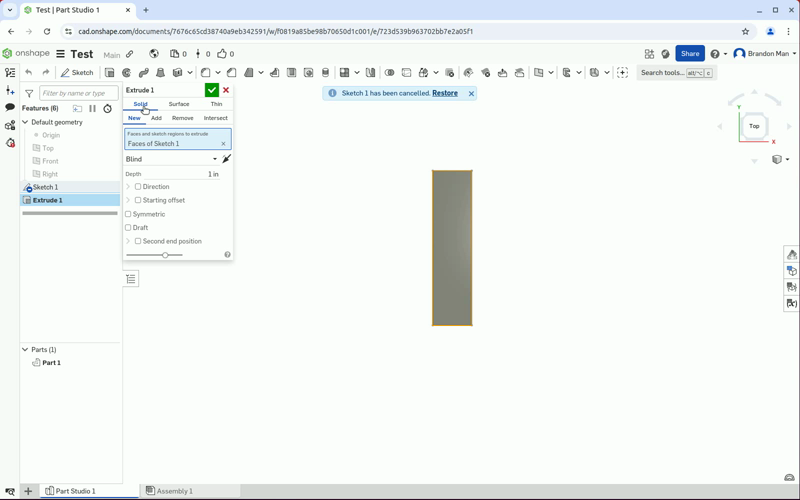
click(143, 106)
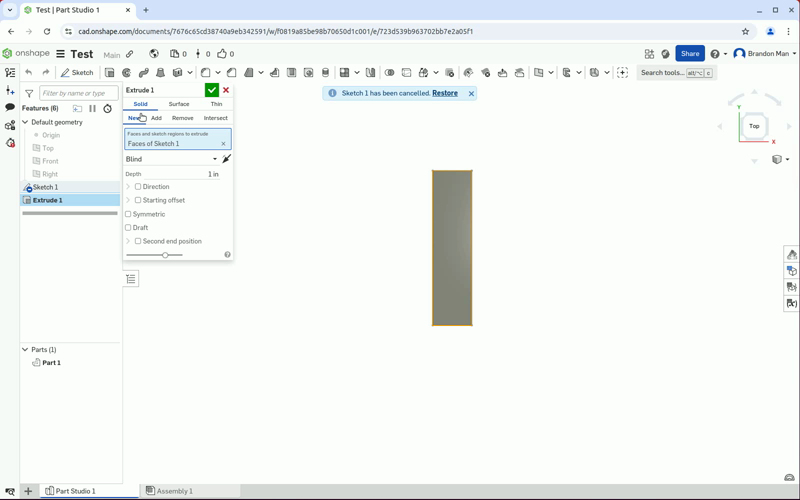
mouse_move(137, 120)
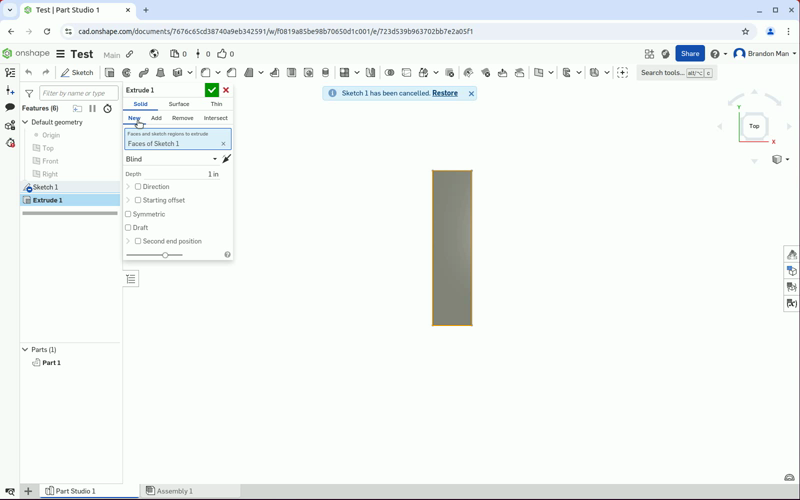
click(137, 120)
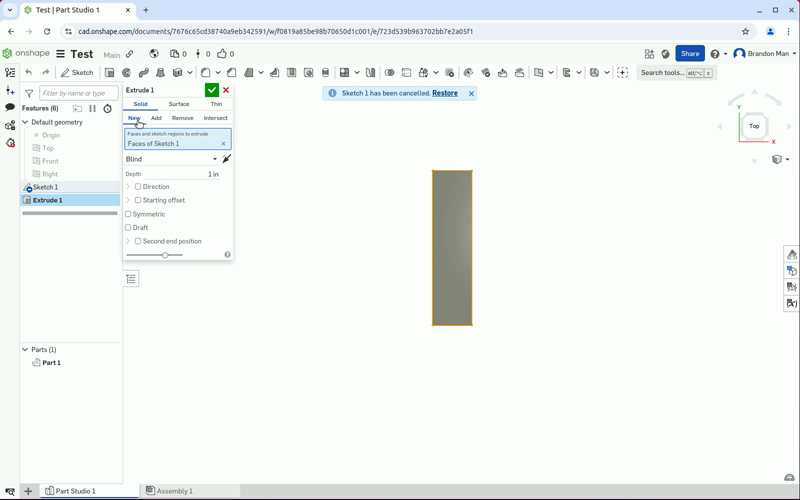
key(tab, 4)
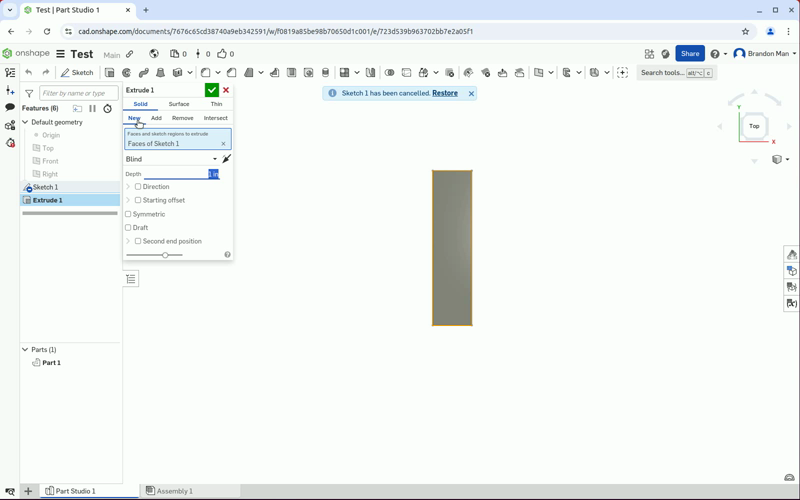
text(0.481)
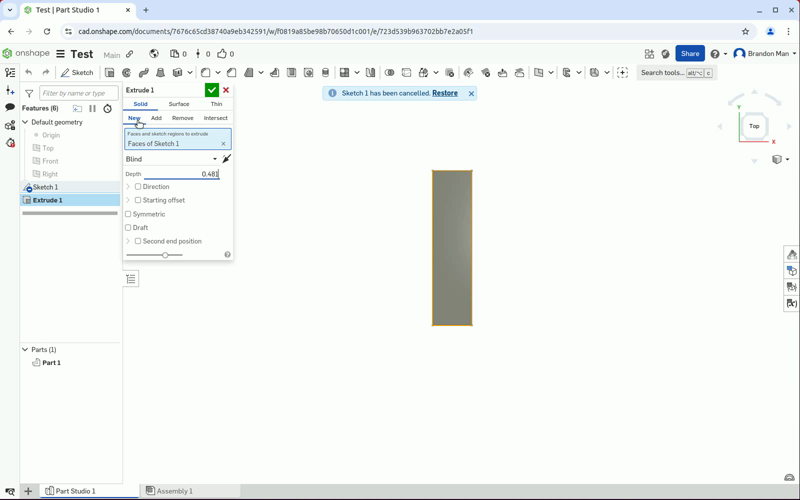
key(enter)
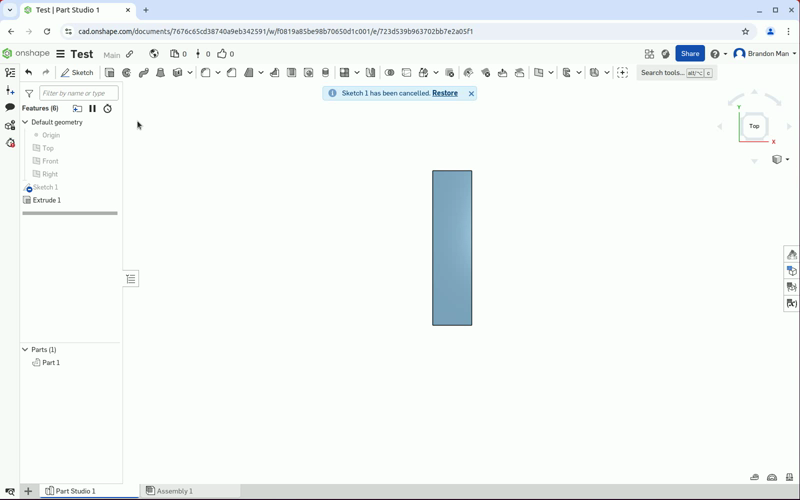
key(shift+h)
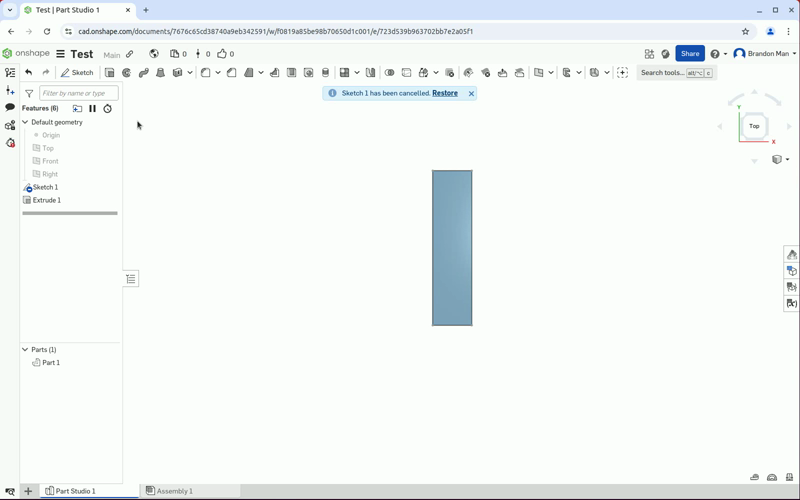
key(shift+h)
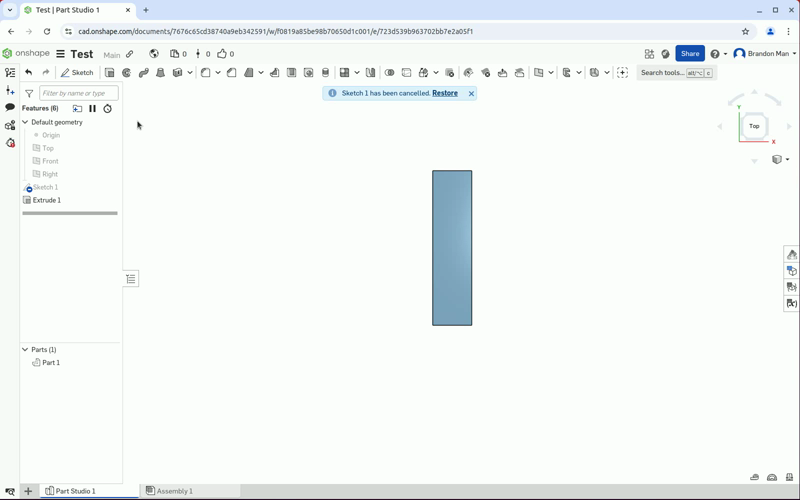
mouse_move(73, 189)
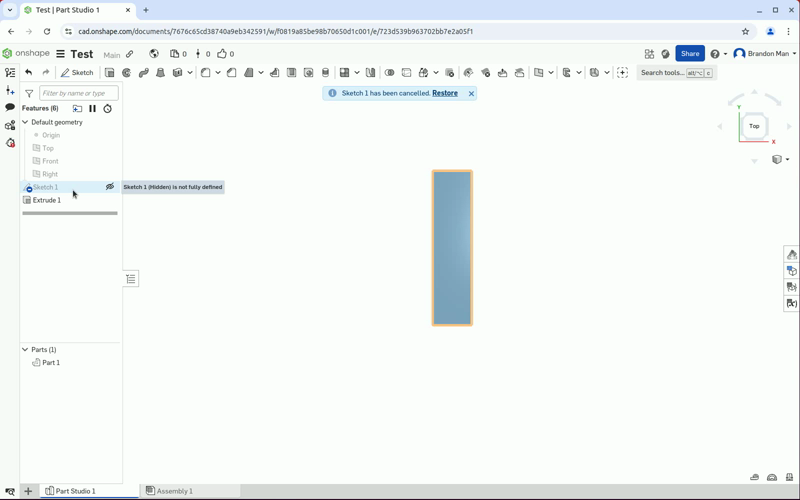
click(73, 189)
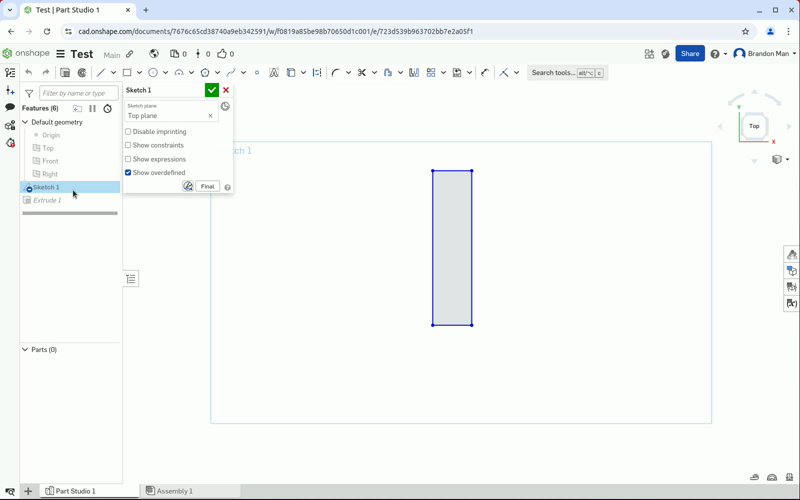
mouse_move(229, 92)
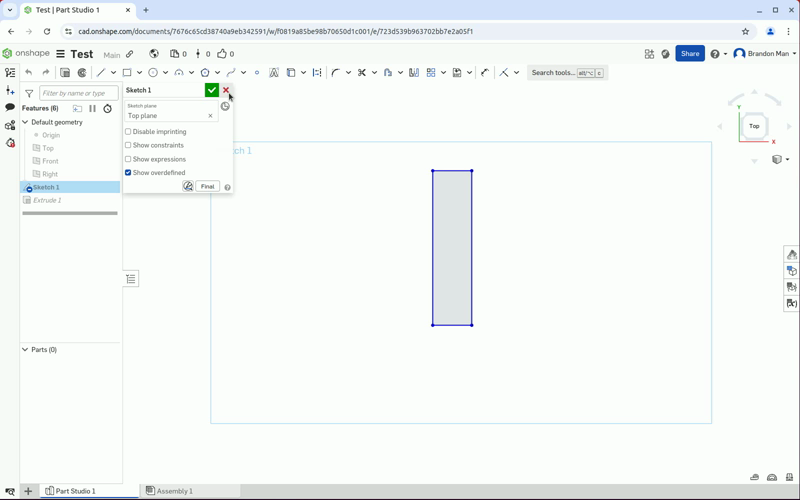
click(229, 92)
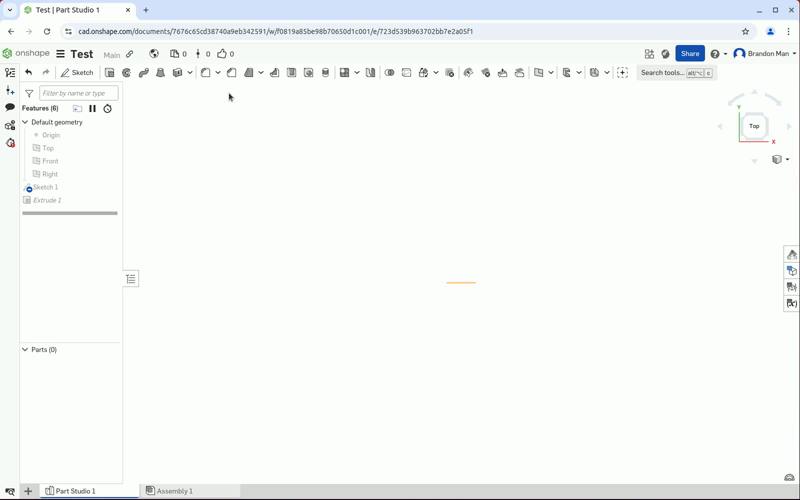
mouse_move(541, 75)
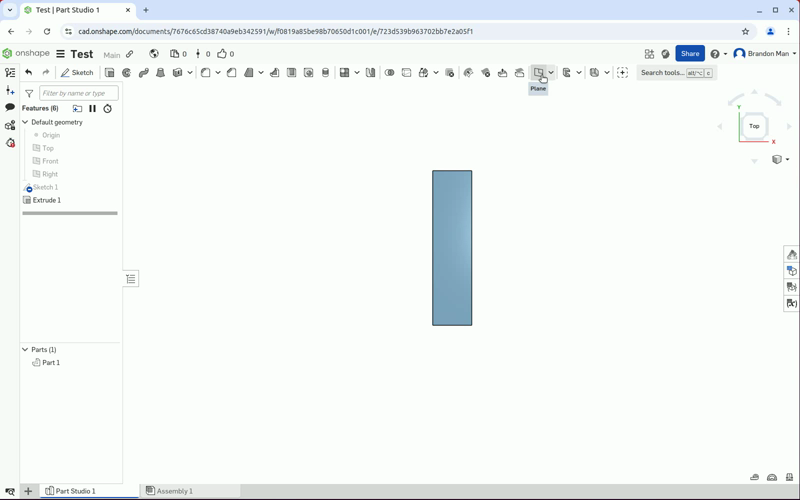
click(541, 75)
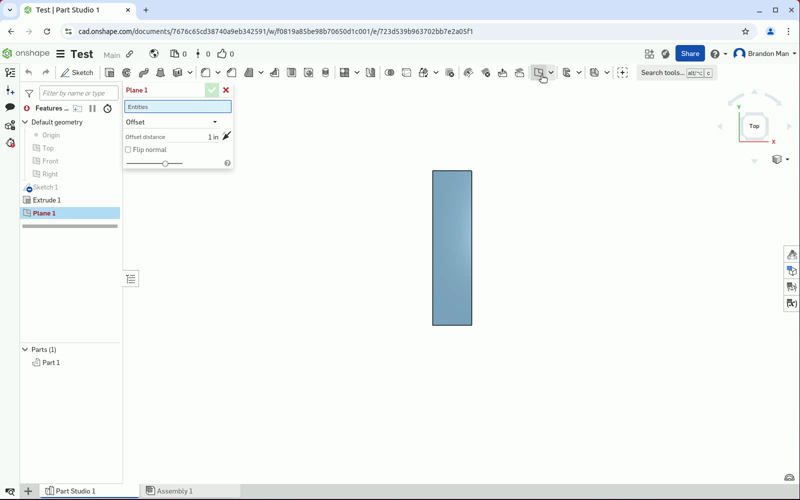
mouse_move(73, 150)
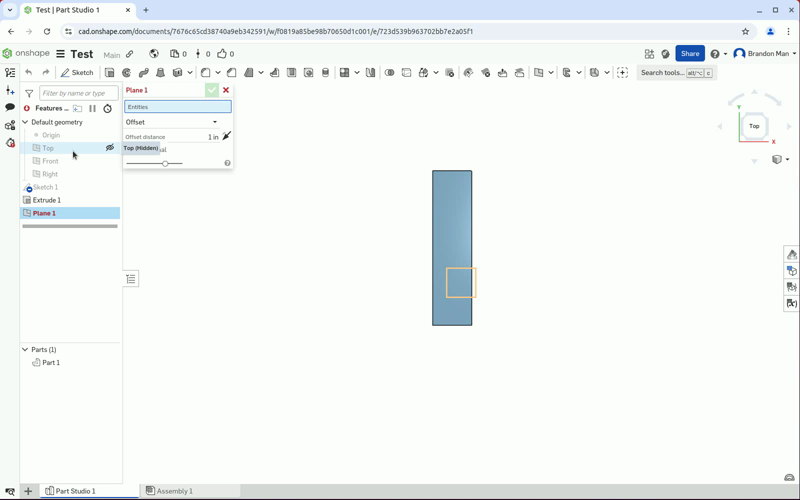
click(73, 150)
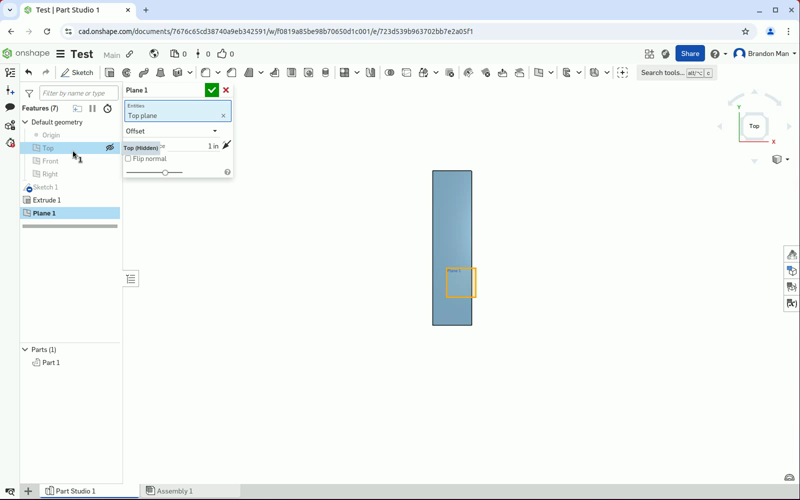
key(tab, 2)
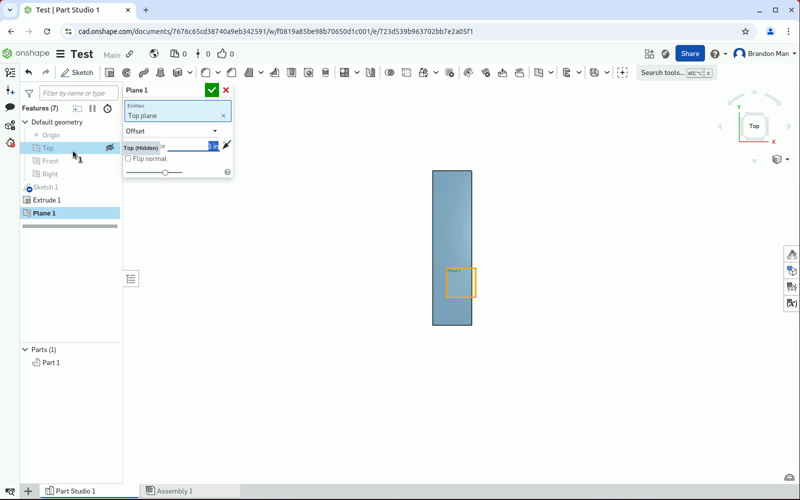
text(0.493)
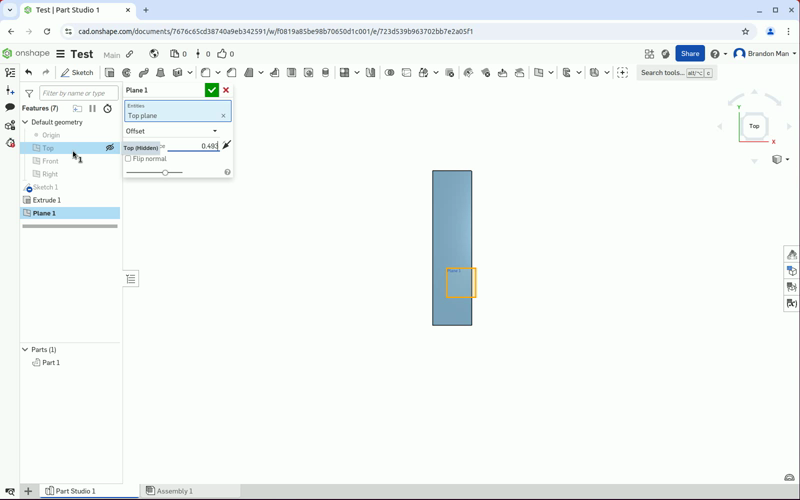
key(enter, 2)
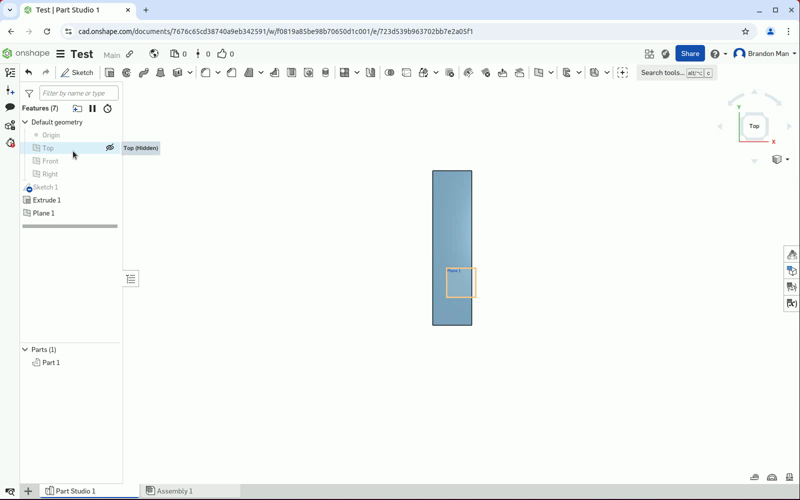
key(shift+s)
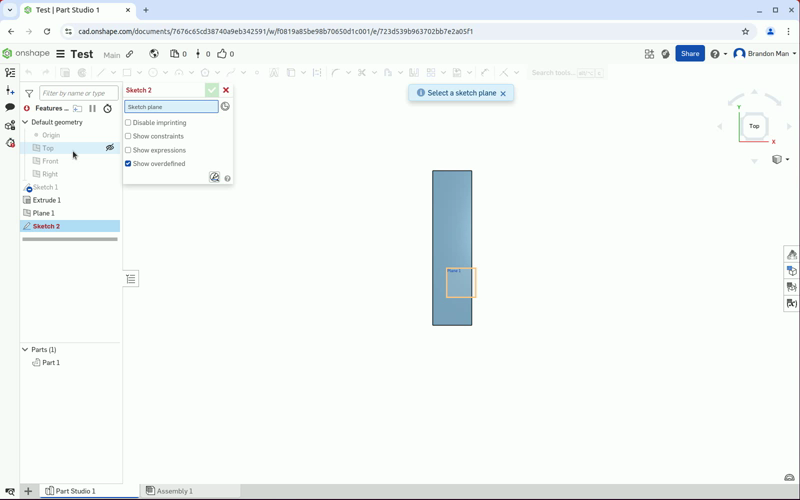
mouse_move(73, 215)
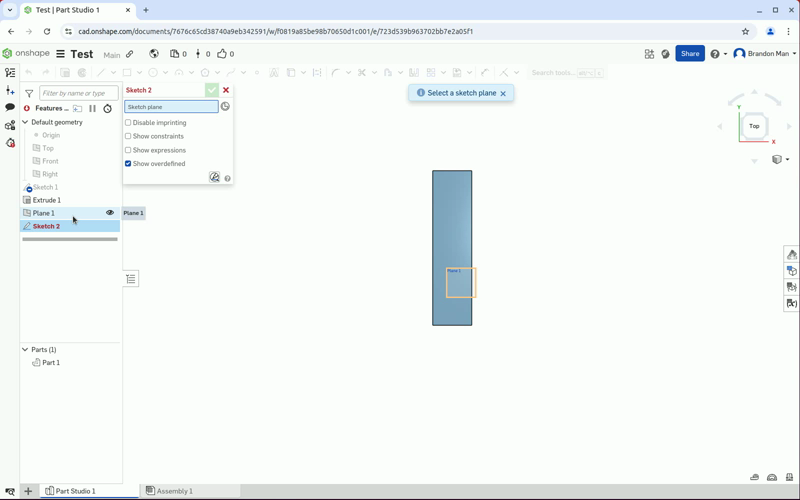
click(73, 215)
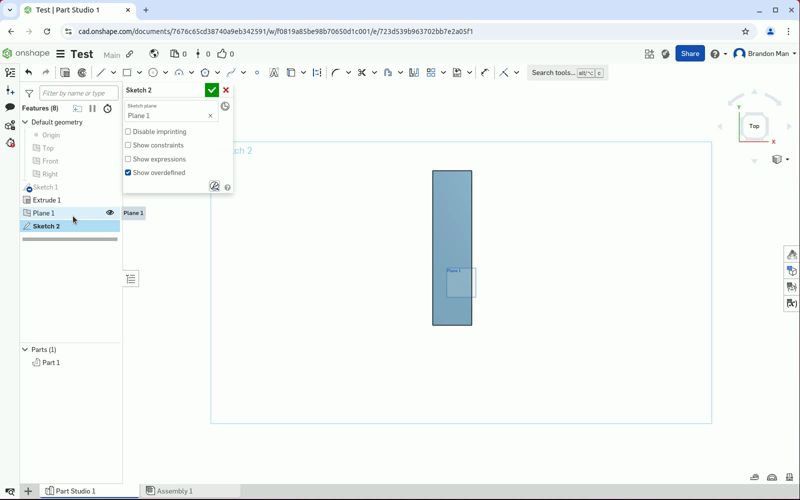
mouse_move(73, 352)
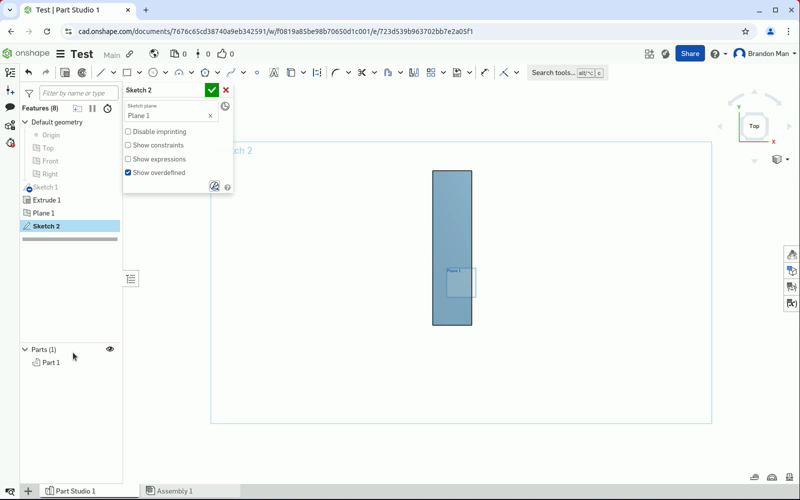
key(y)
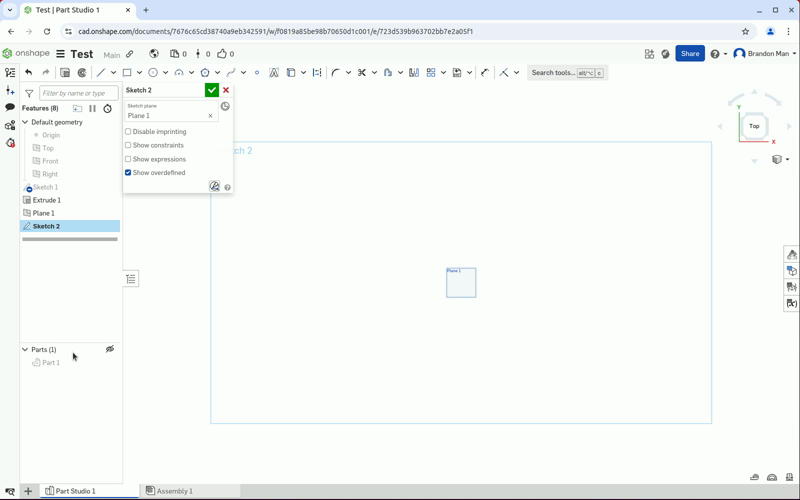
key(l)
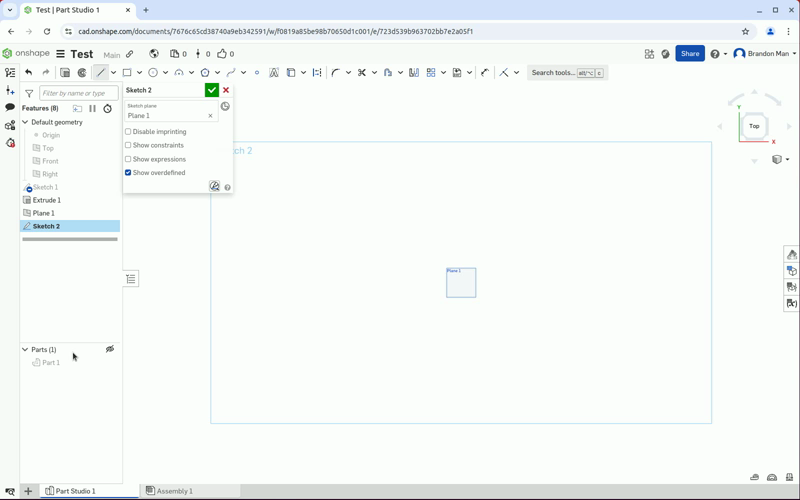
key_down(shift)
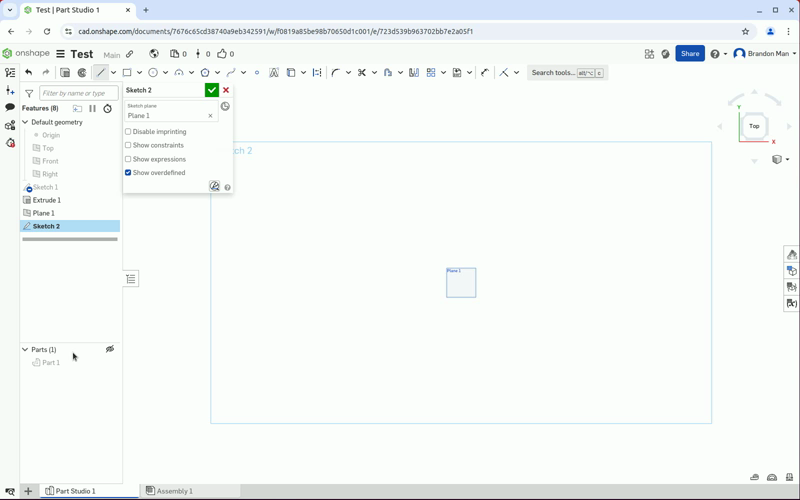
mouse_move(453, 253)
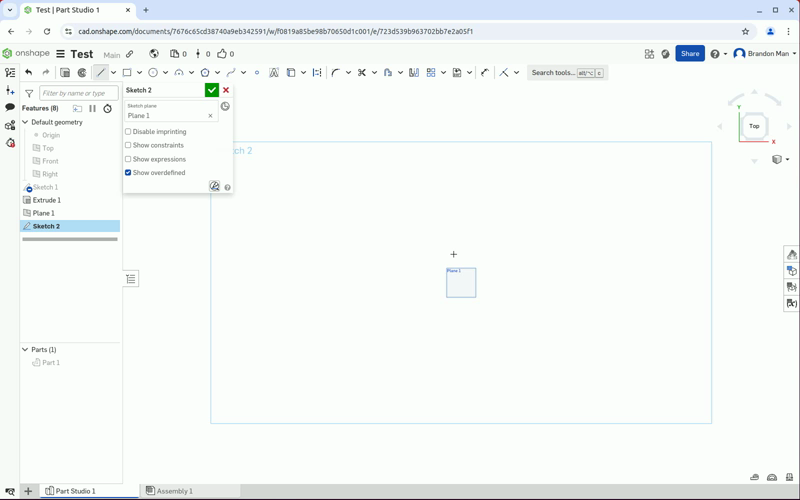
click(453, 253)
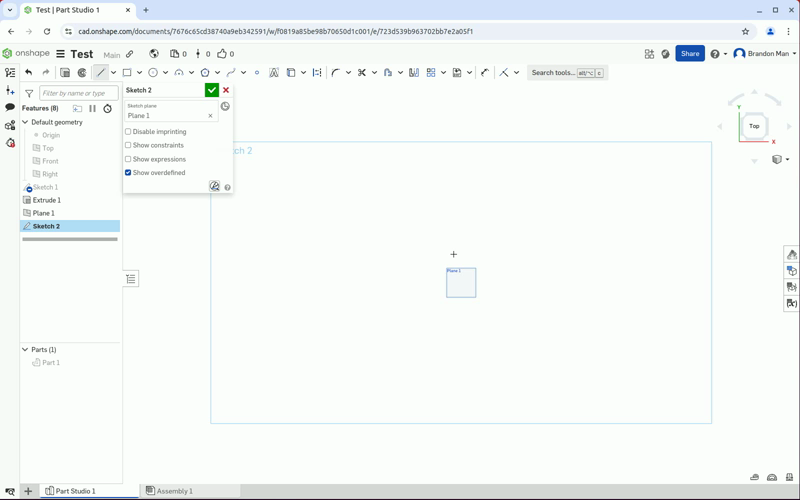
key_up(shift)
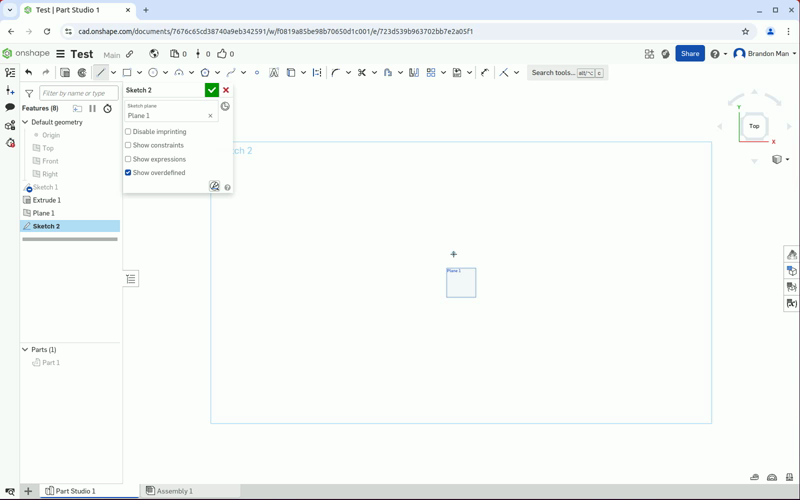
key_down(shift)
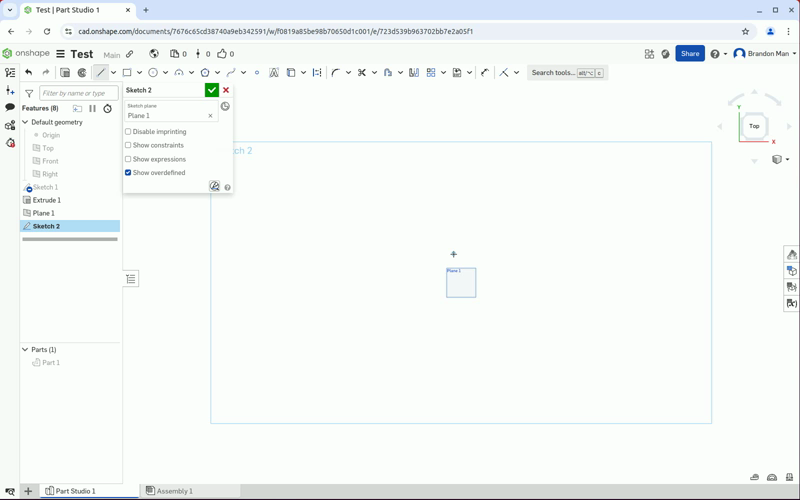
mouse_move(483, 253)
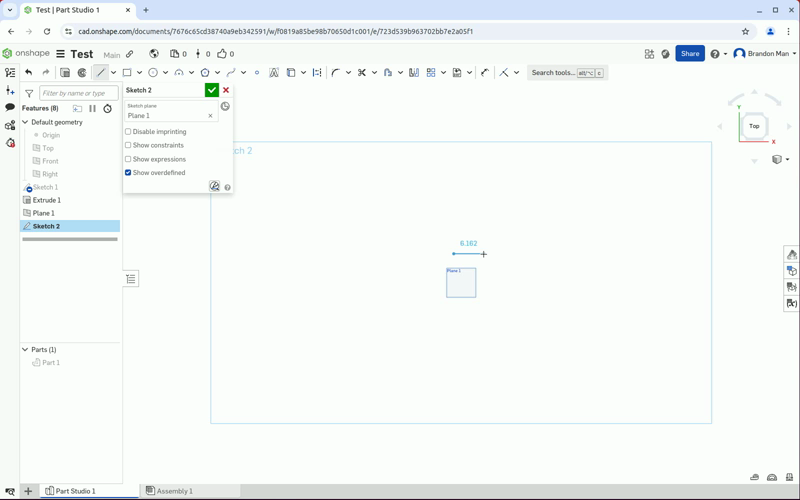
mouse_move(460, 253)
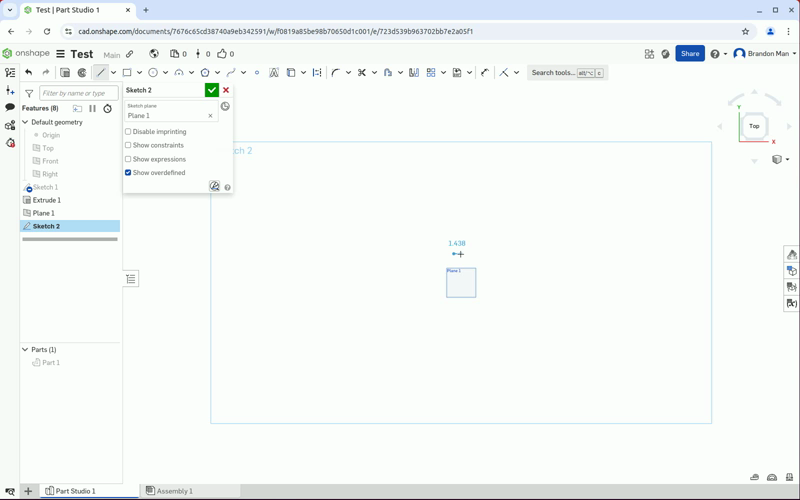
scroll(6)
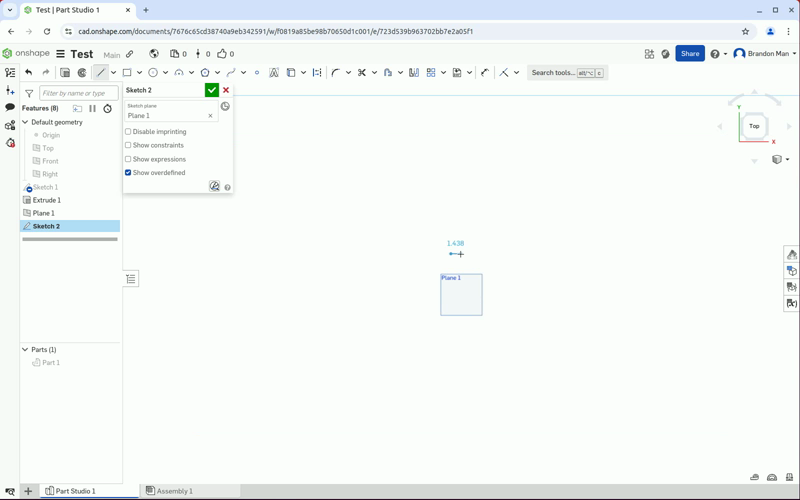
scroll(6)
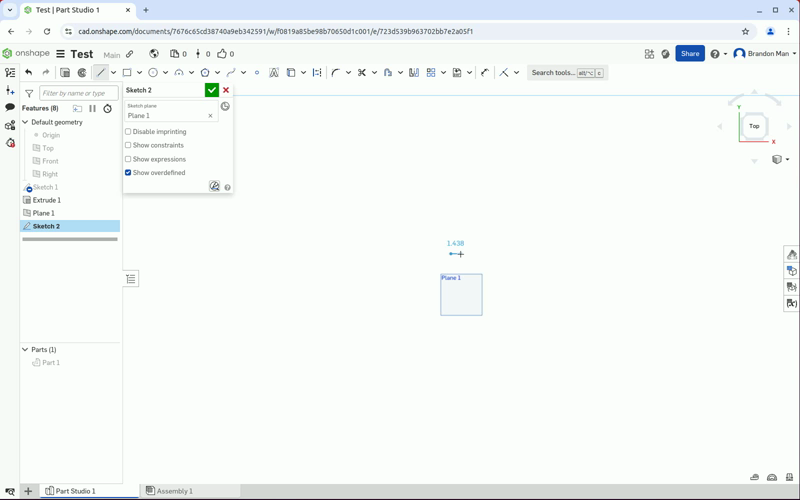
scroll(6)
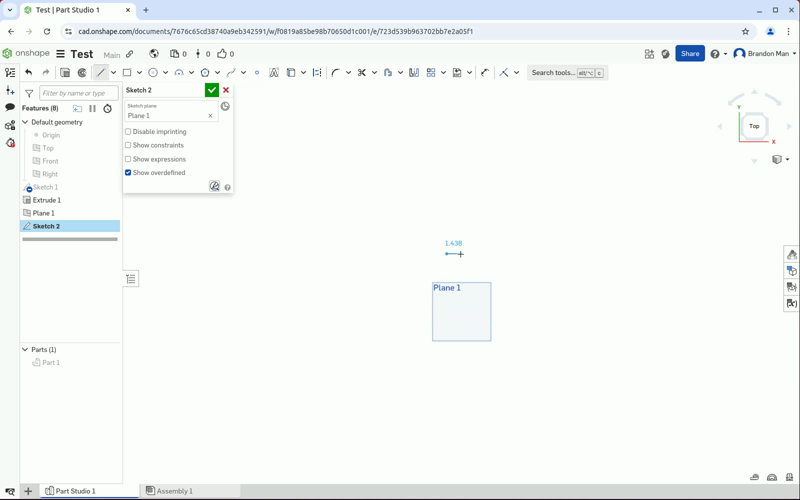
scroll(6)
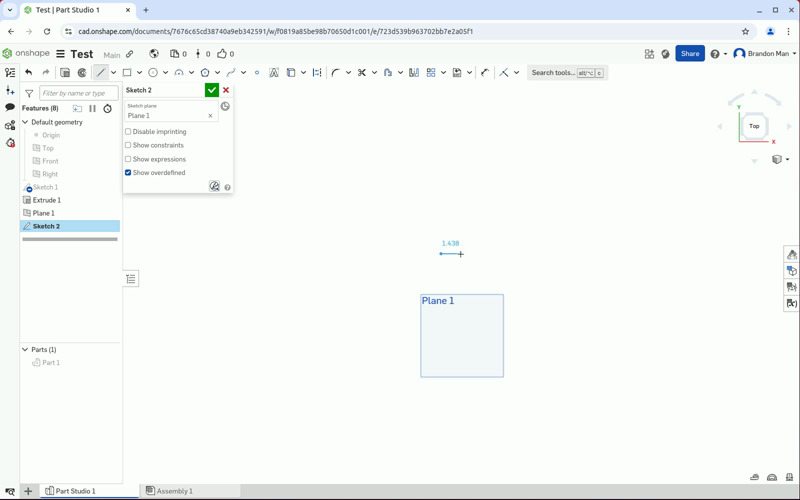
scroll(6)
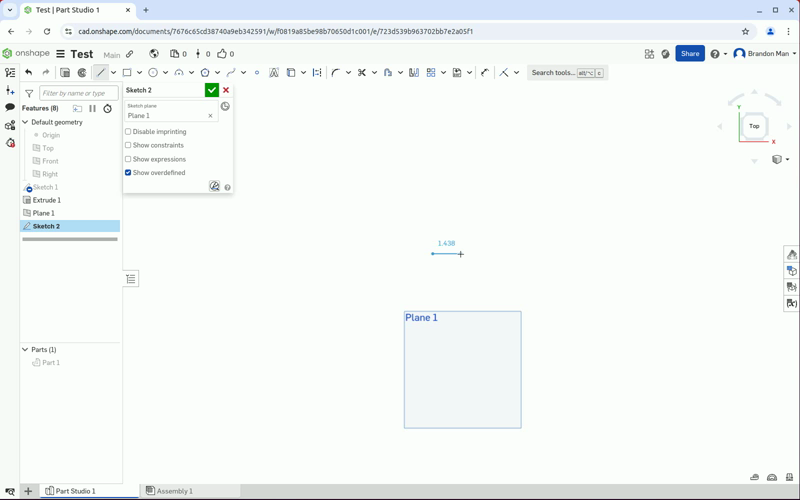
scroll(6)
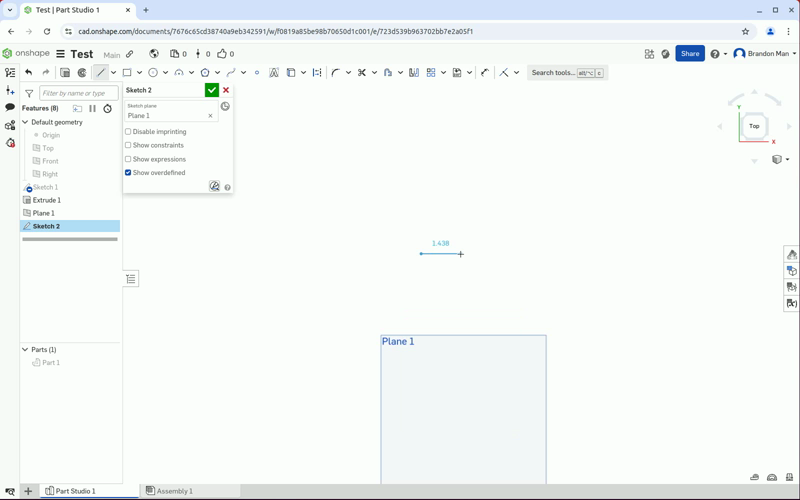
scroll(6)
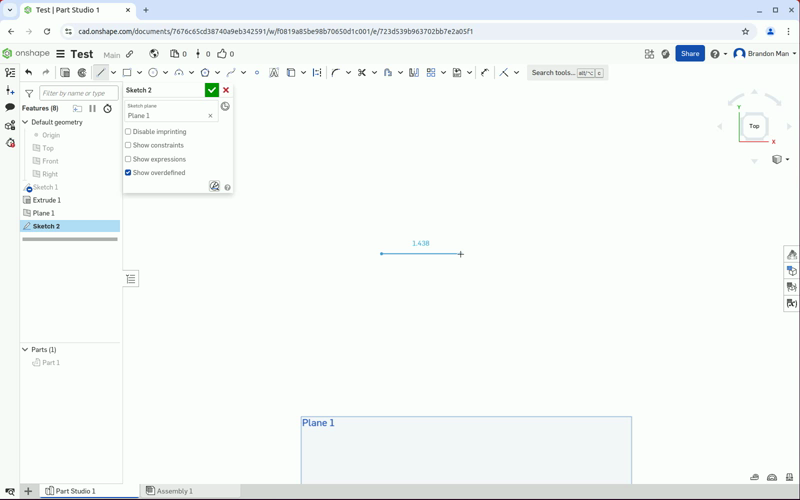
click(460, 253)
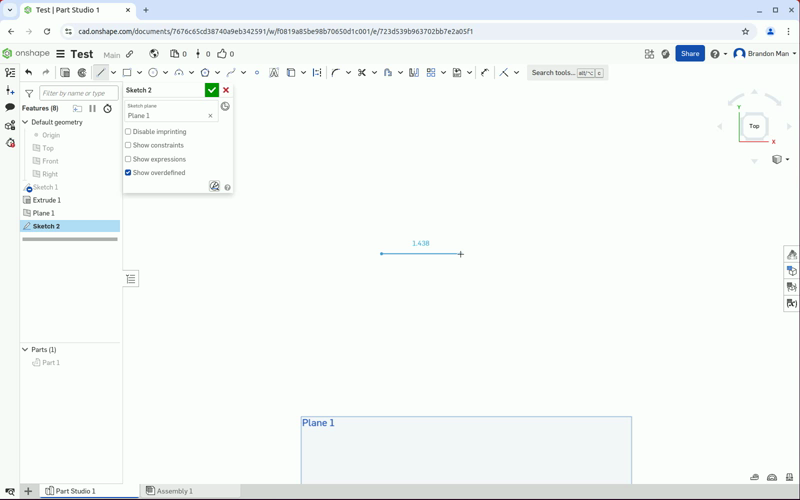
scroll(-6)
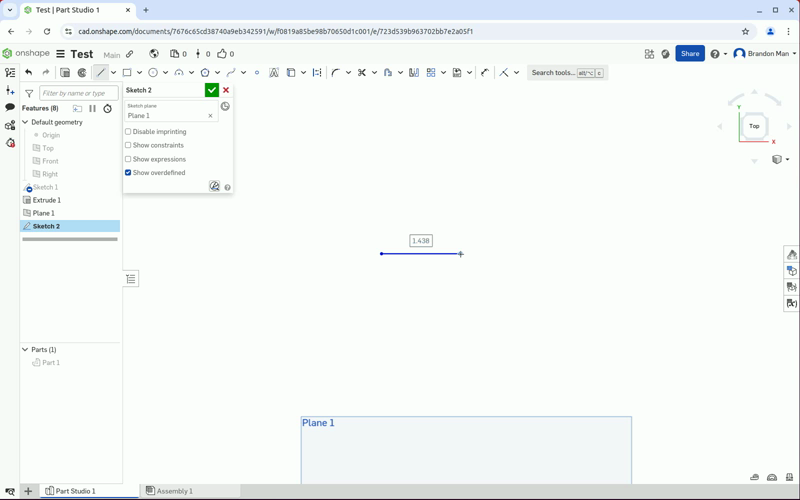
scroll(-6)
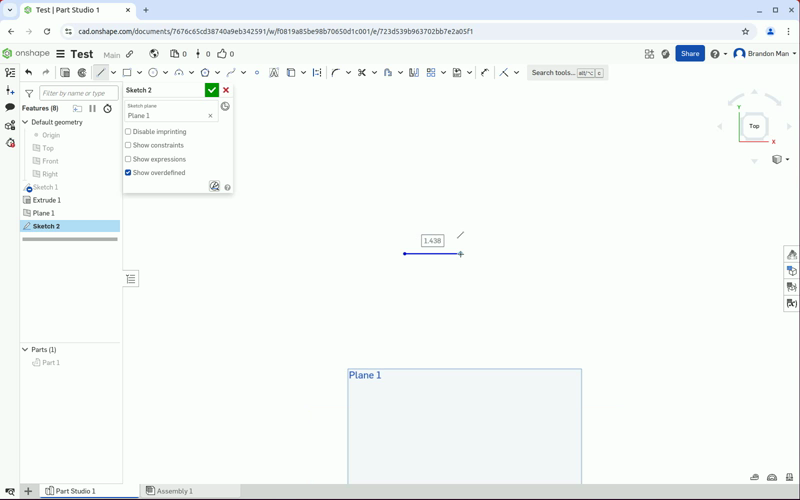
scroll(-6)
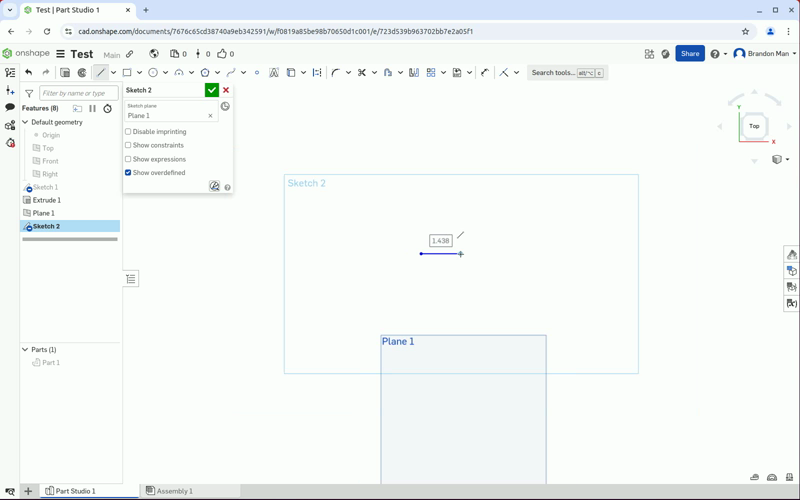
scroll(-6)
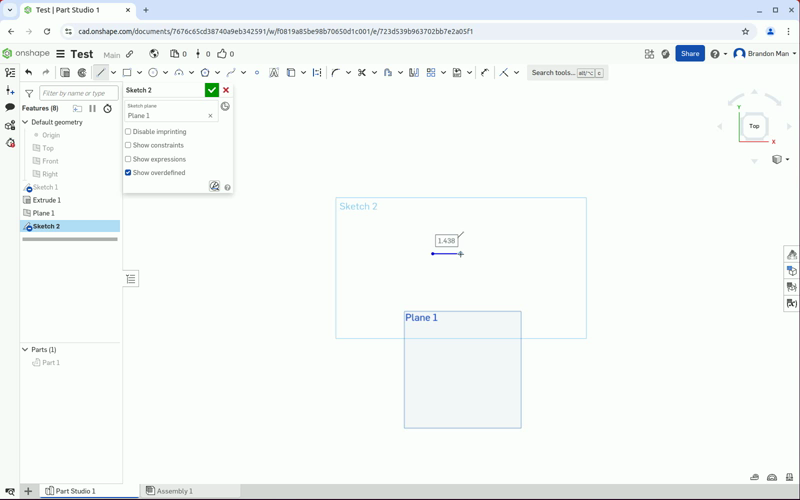
scroll(-6)
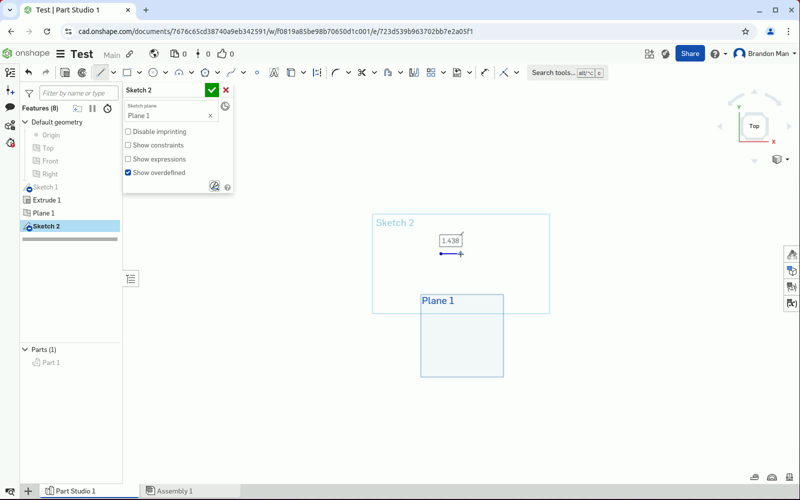
scroll(-6)
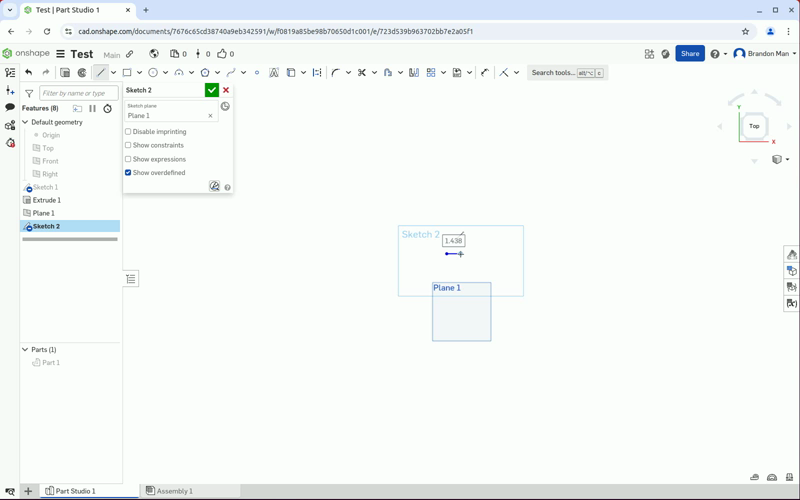
scroll(-6)
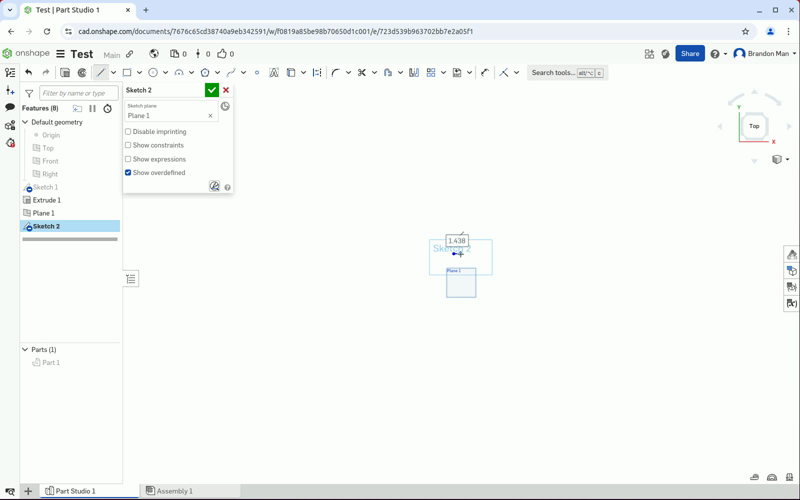
key_up(shift)
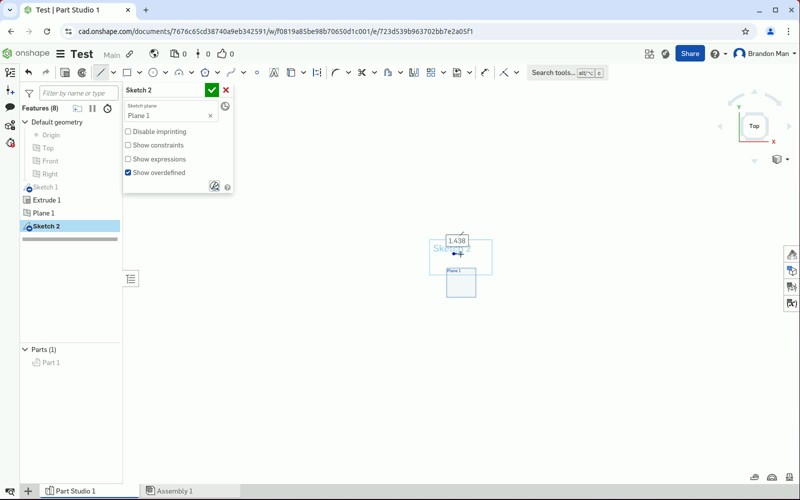
key_down(shift)
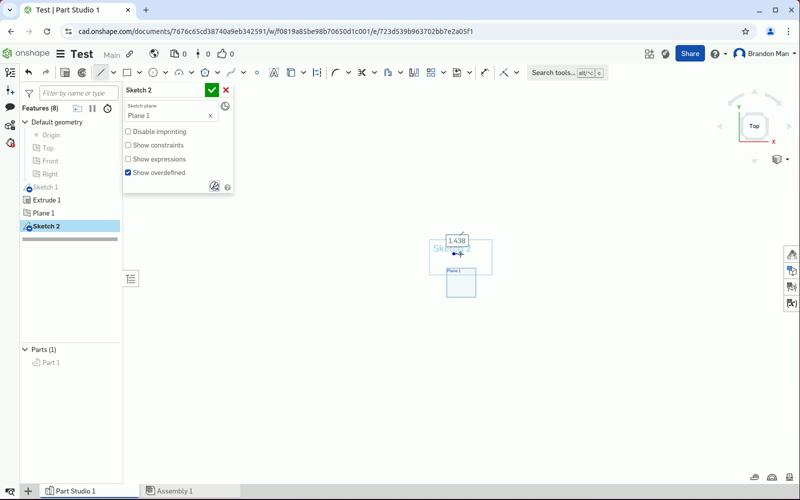
mouse_move(460, 180)
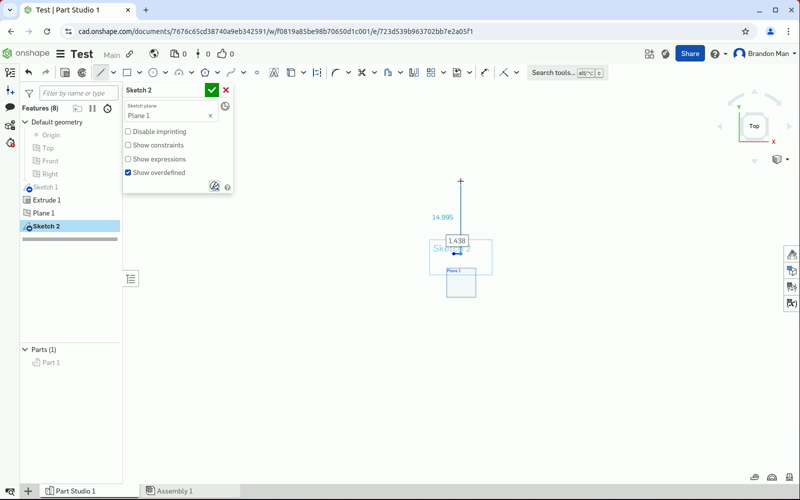
click(460, 180)
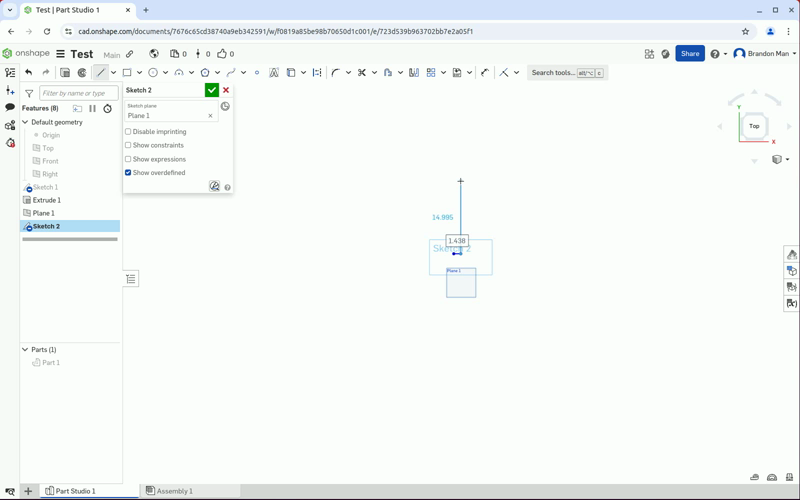
key_up(shift)
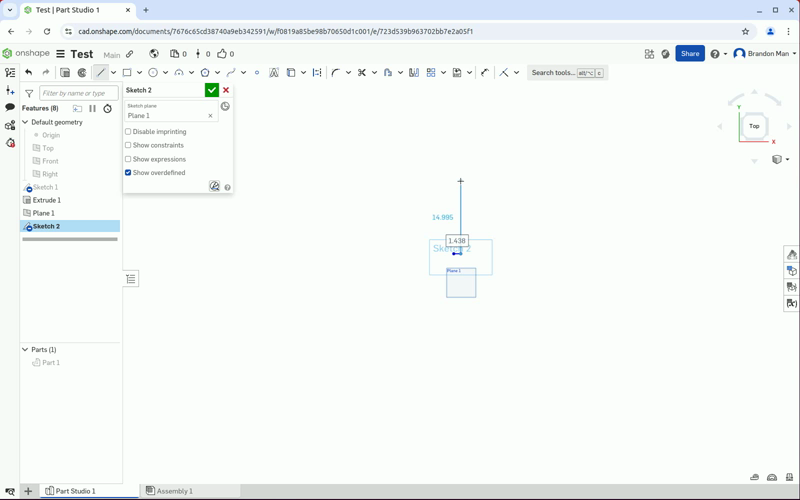
key_down(shift)
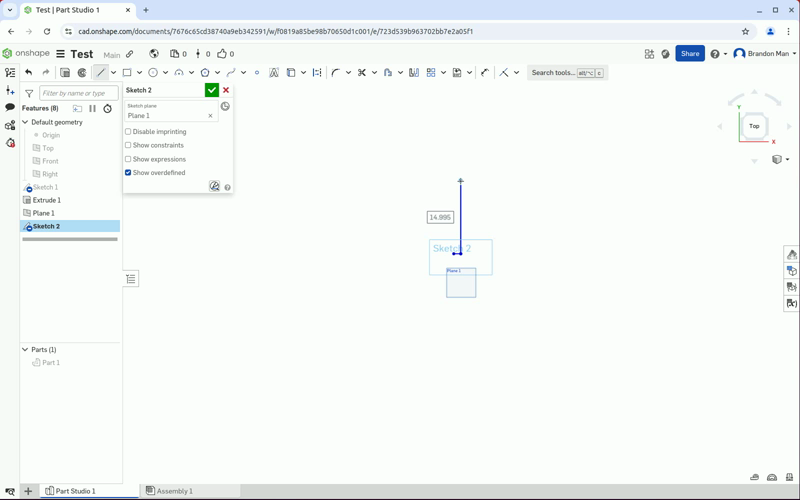
mouse_move(490, 180)
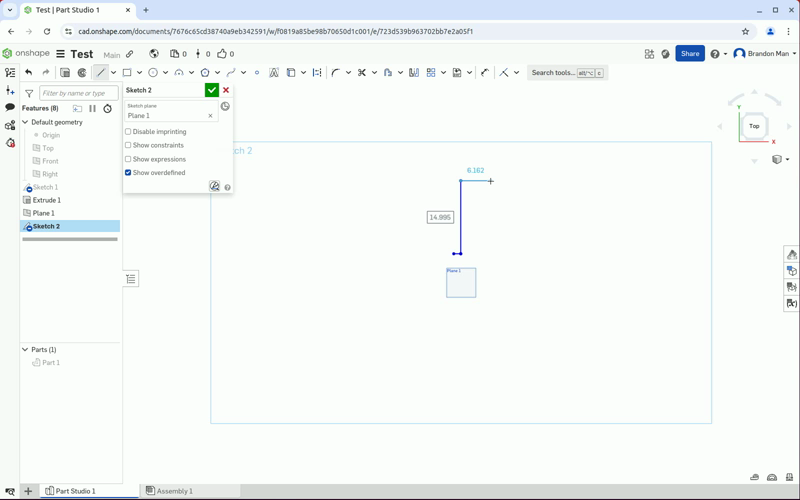
mouse_move(453, 180)
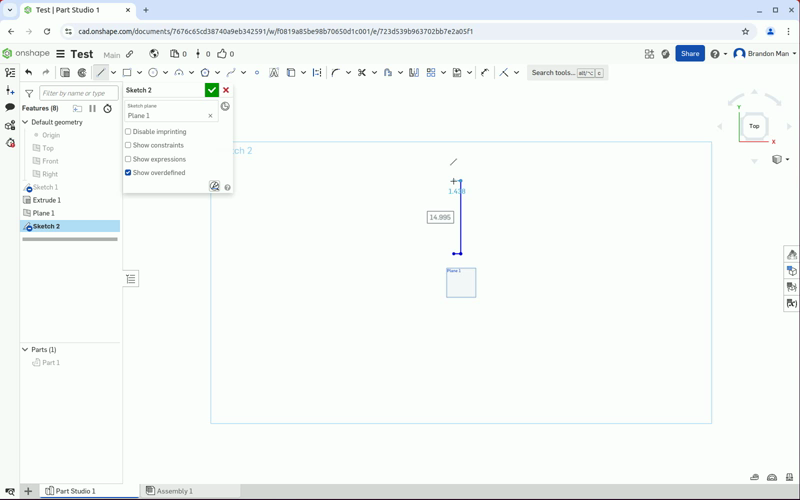
scroll(6)
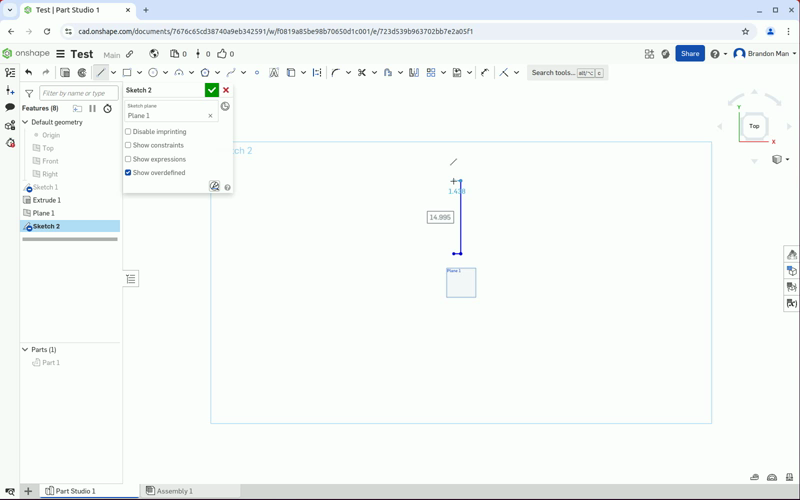
scroll(6)
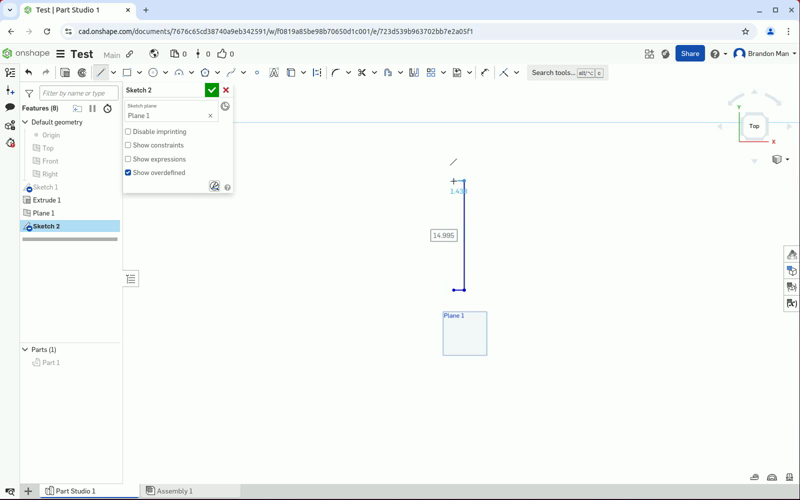
scroll(6)
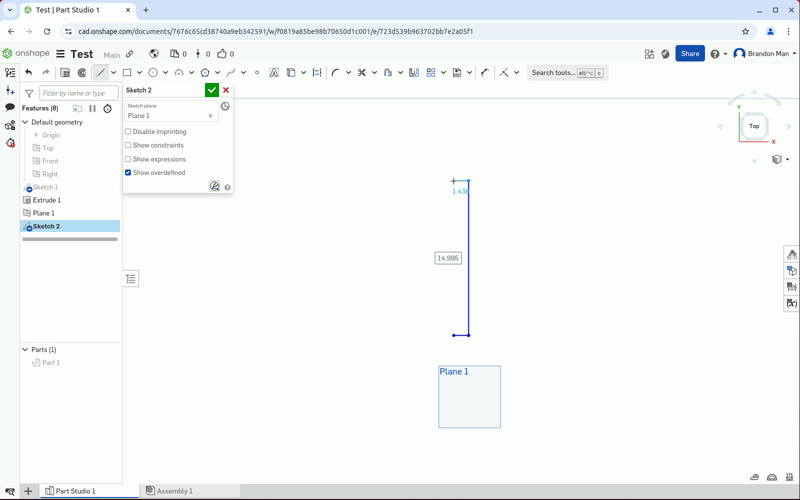
scroll(6)
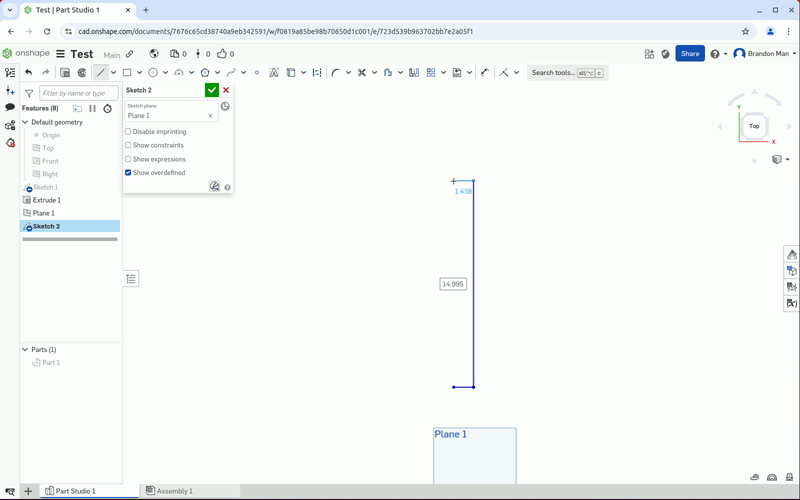
scroll(6)
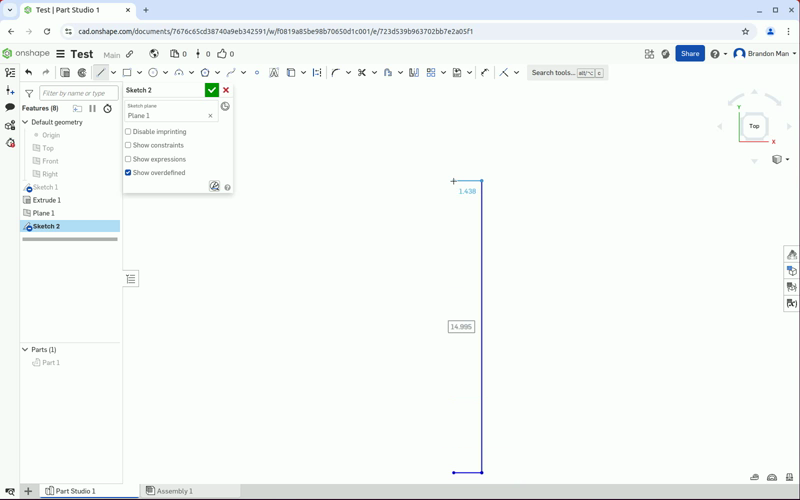
scroll(6)
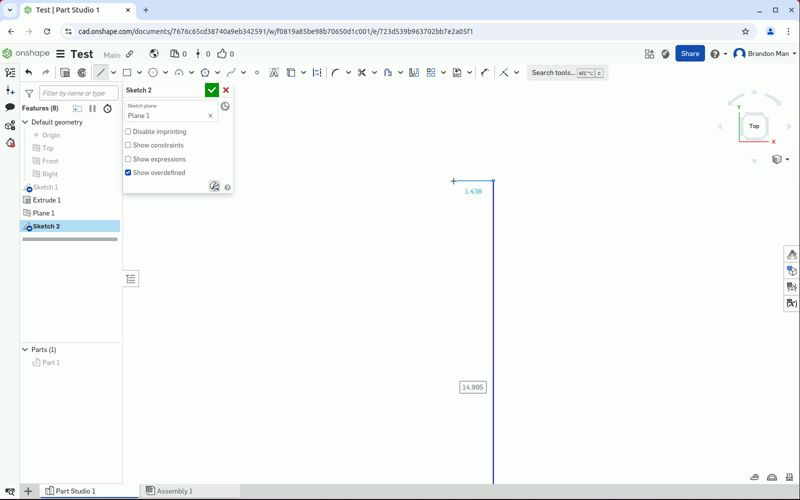
scroll(6)
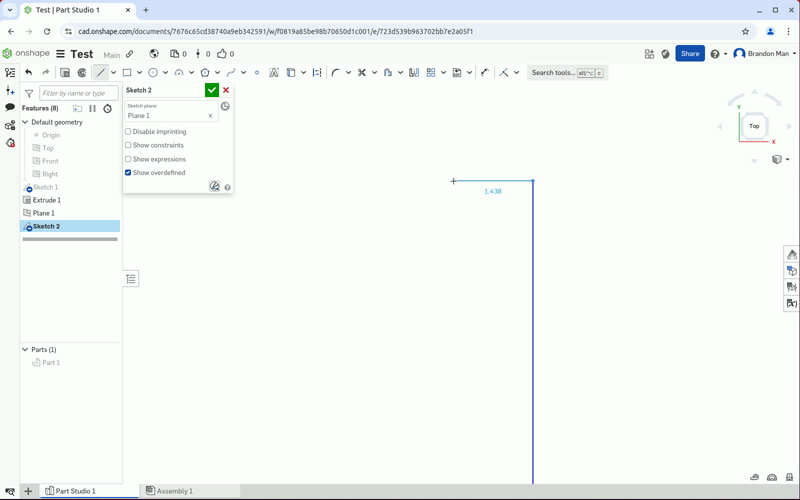
click(453, 180)
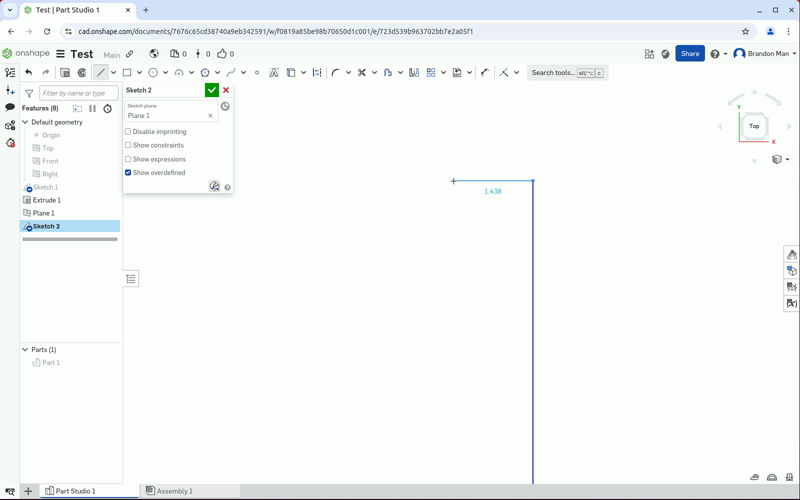
scroll(-6)
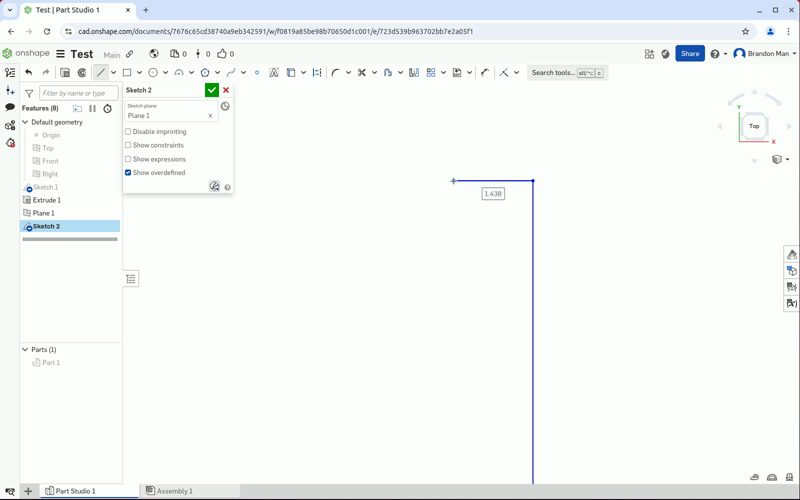
scroll(-6)
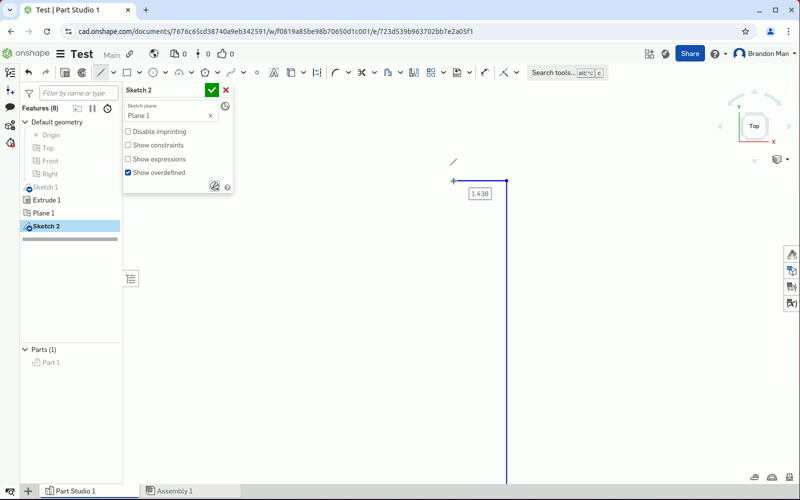
scroll(-6)
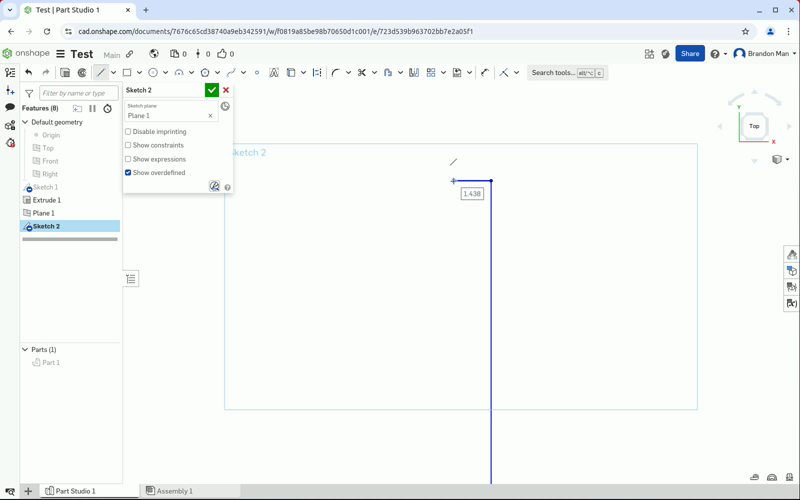
scroll(-6)
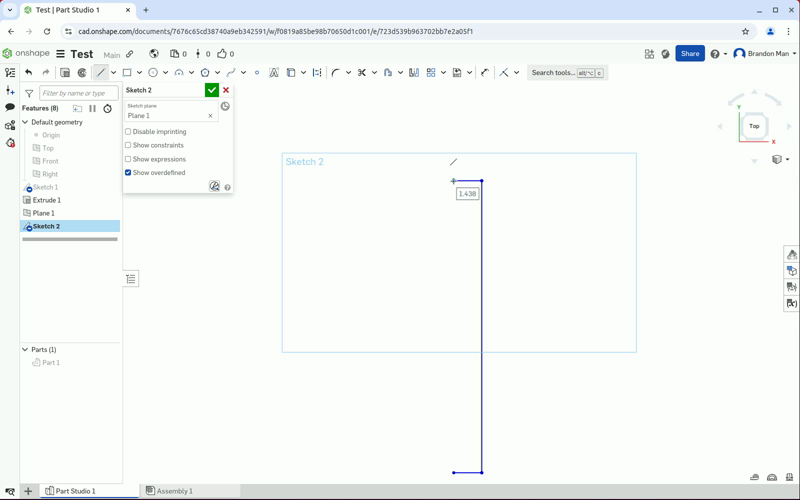
scroll(-6)
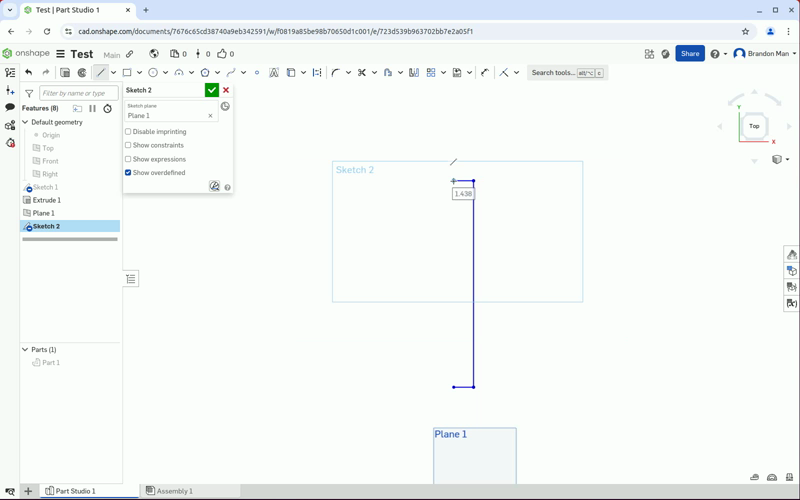
scroll(-6)
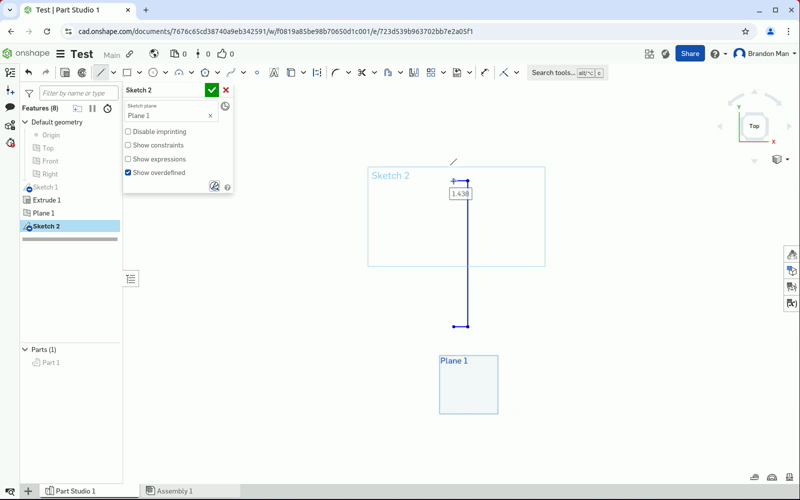
scroll(-6)
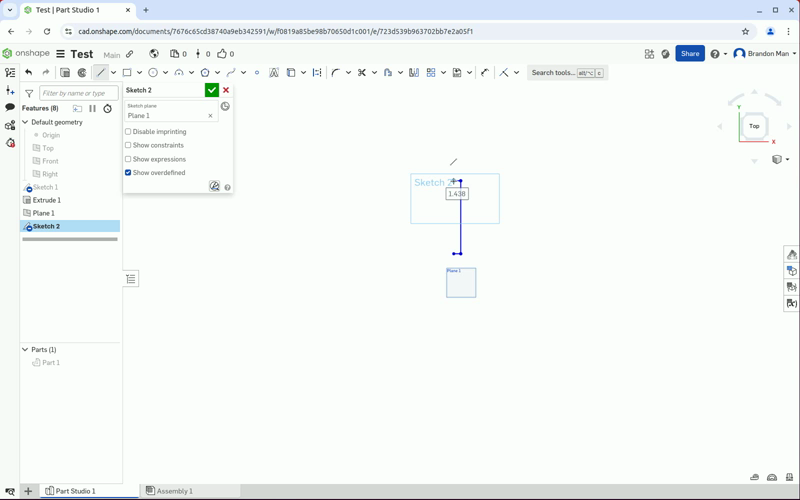
key_up(shift)
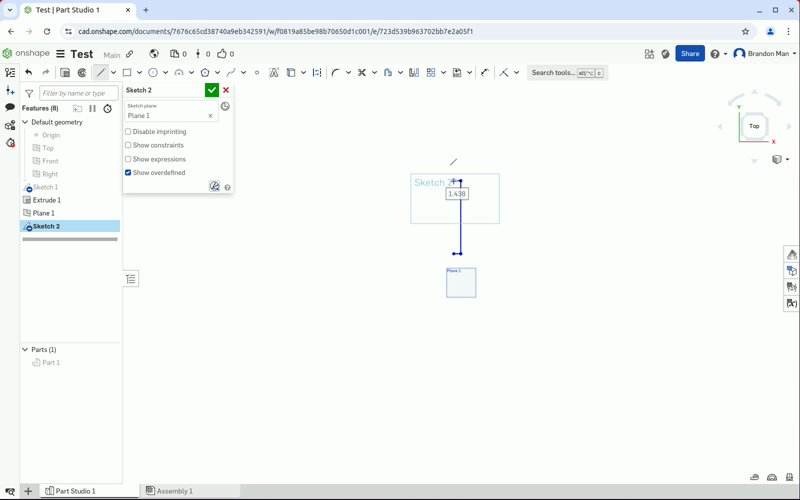
key_down(shift)
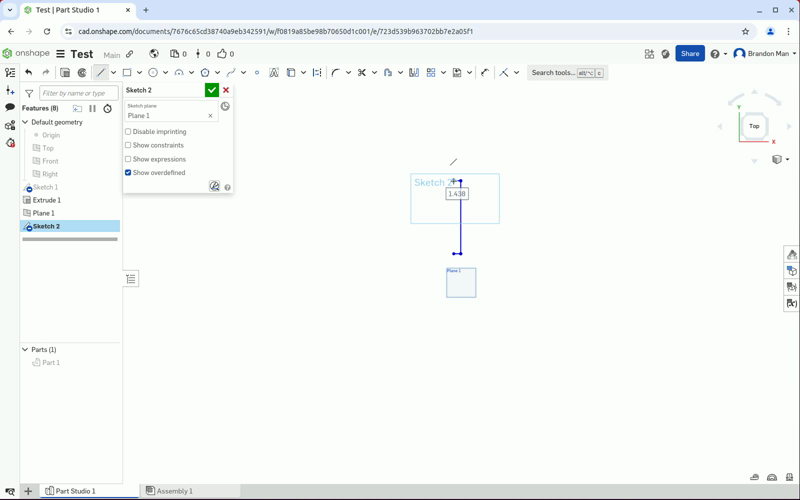
mouse_move(453, 253)
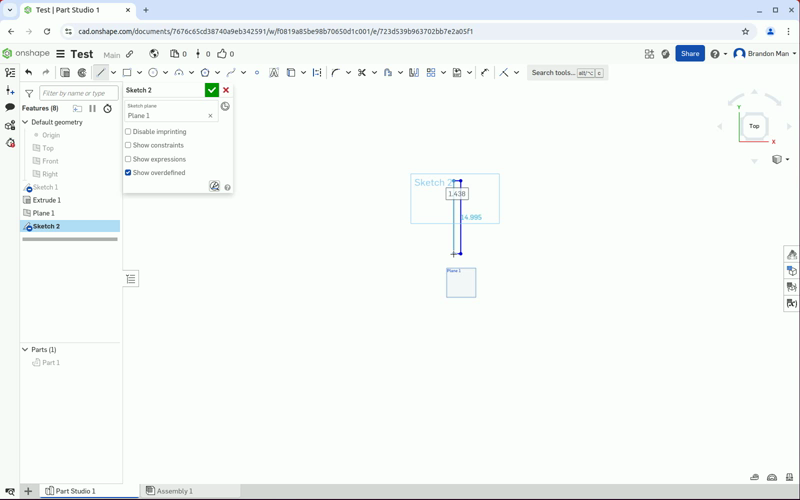
key_up(shift)
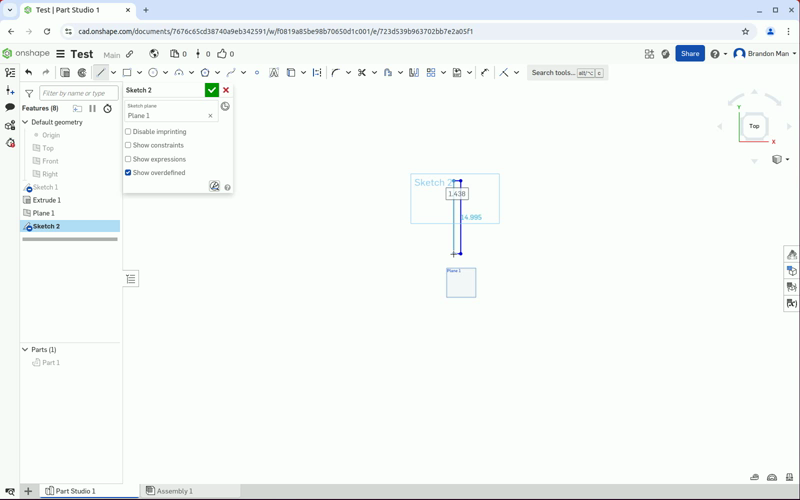
click(453, 253)
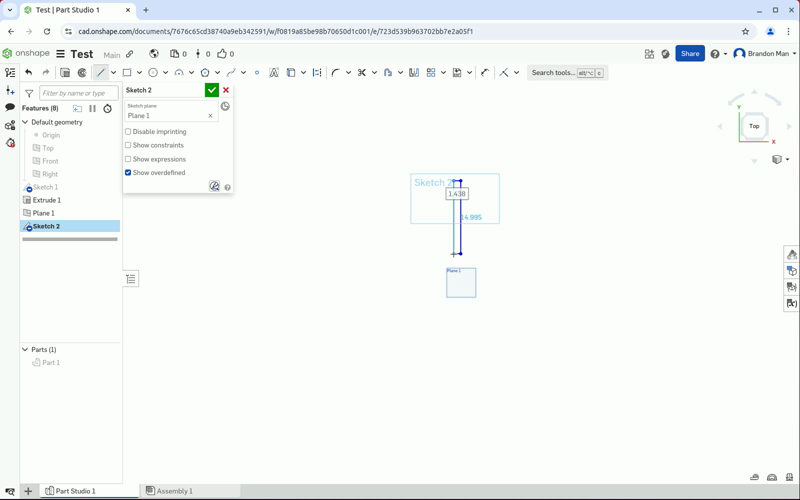
key(esc)
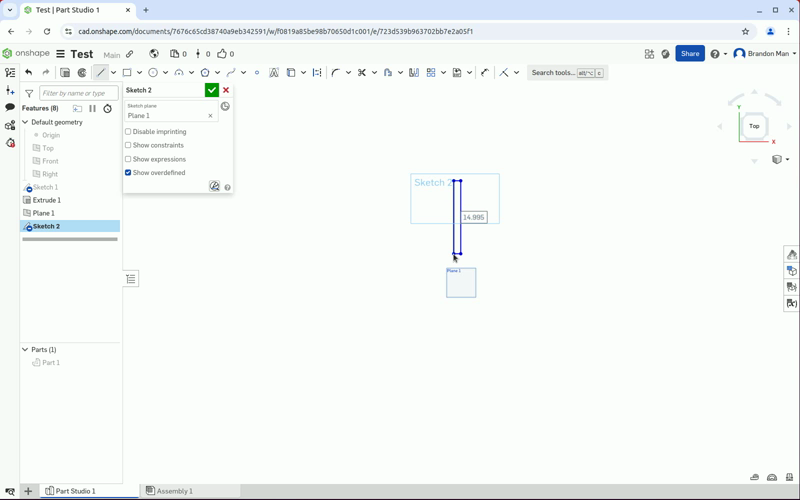
mouse_move(457, 181)
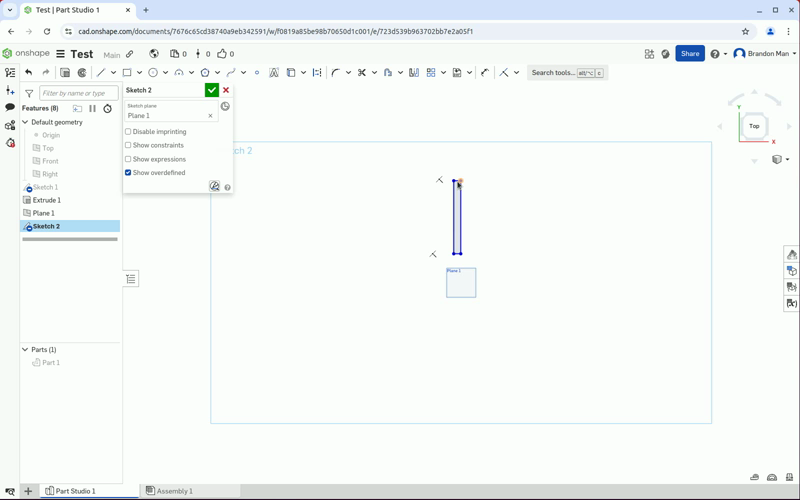
scroll(6)
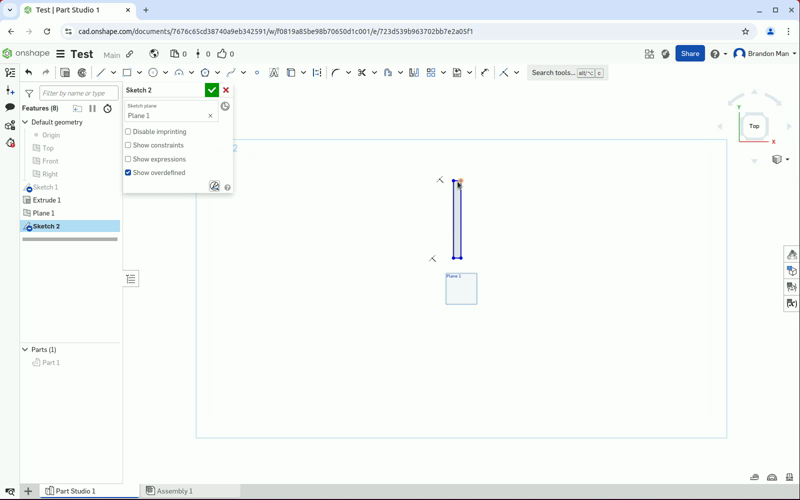
scroll(6)
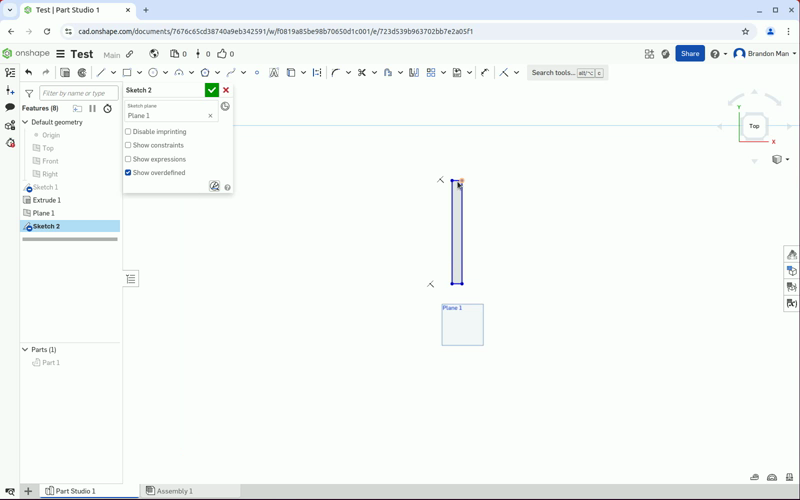
scroll(6)
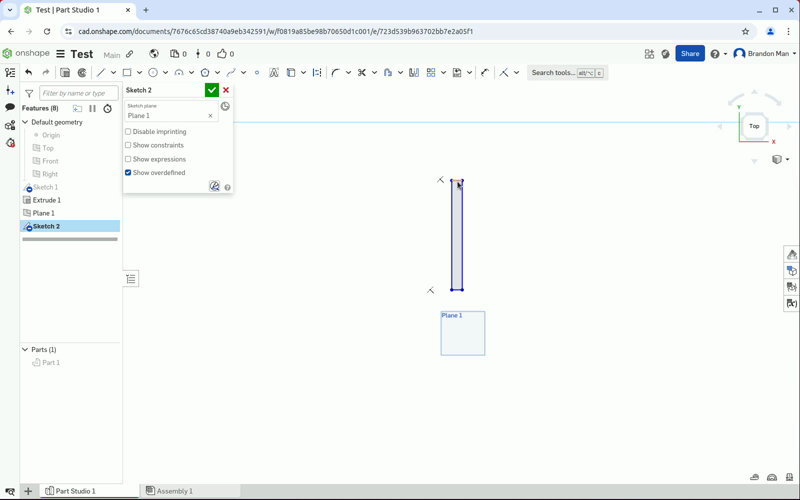
scroll(6)
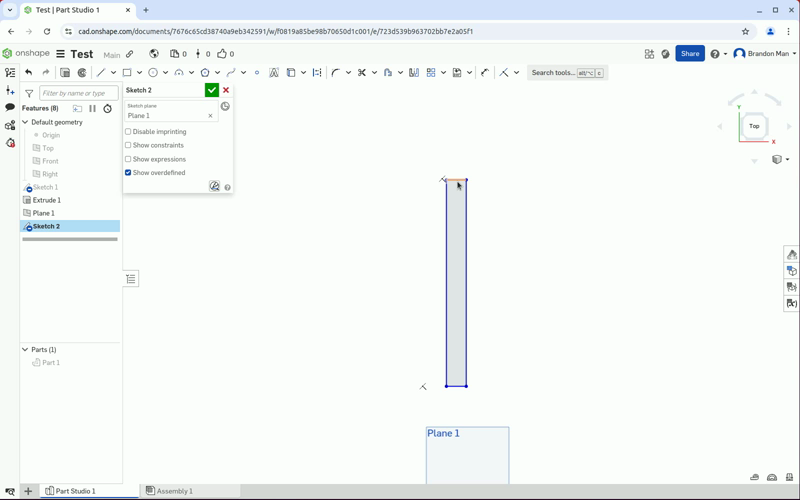
scroll(6)
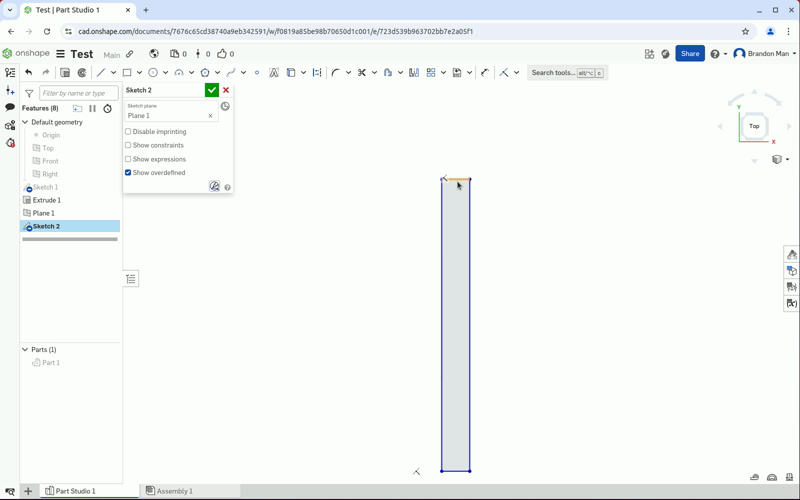
scroll(6)
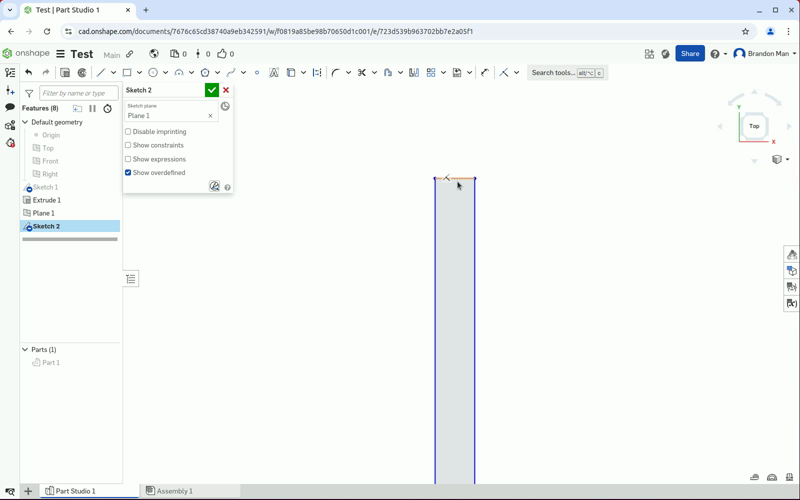
scroll(6)
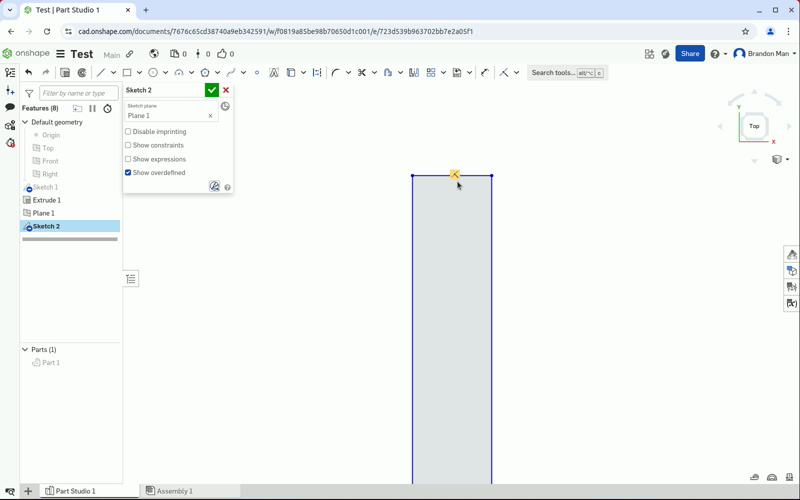
click(457, 181)
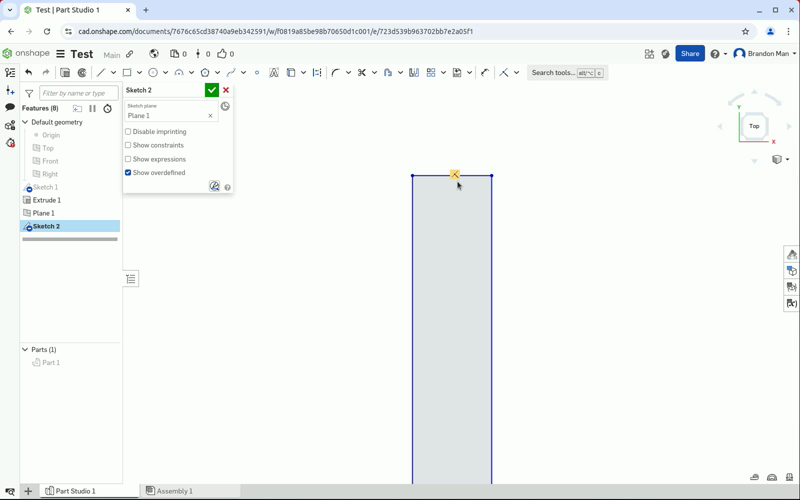
scroll(-6)
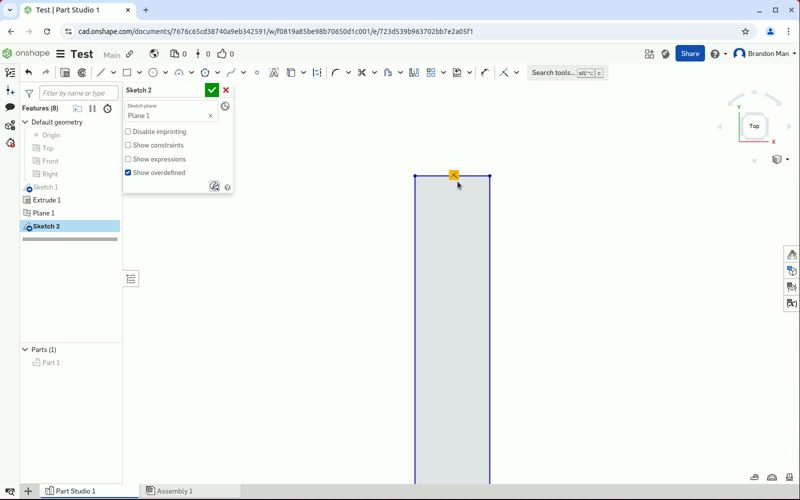
scroll(-6)
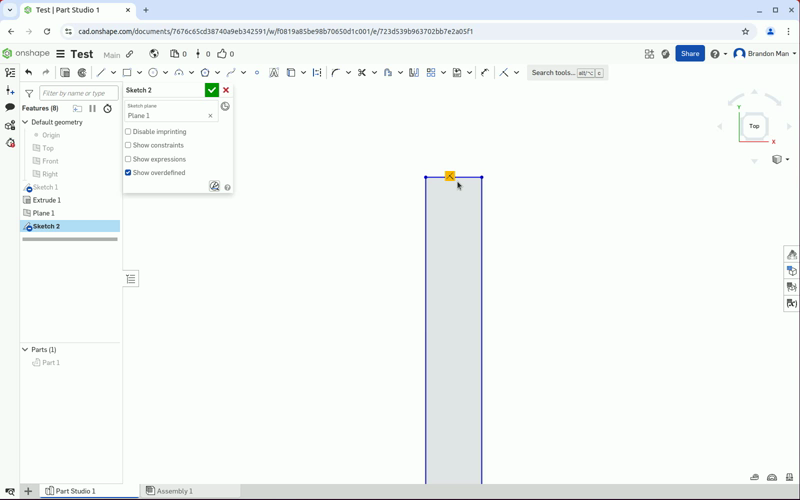
scroll(-6)
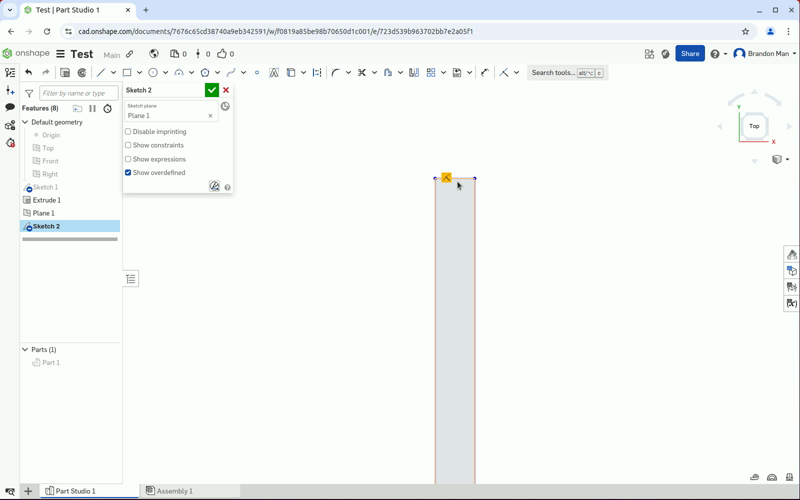
scroll(-6)
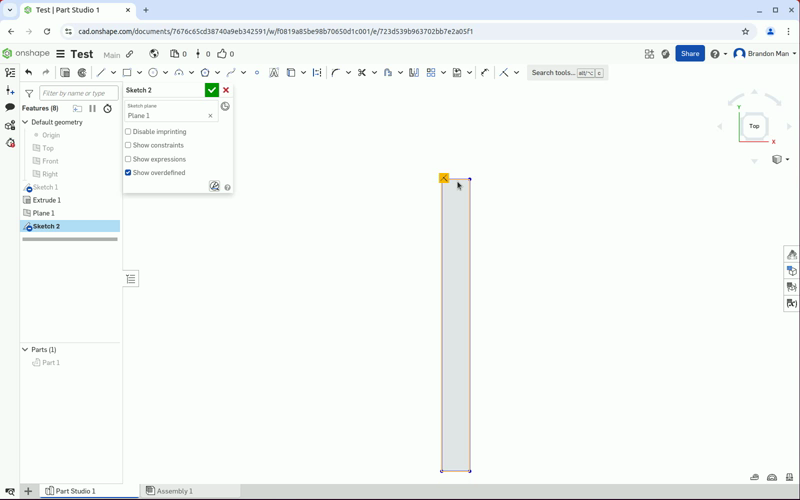
scroll(-6)
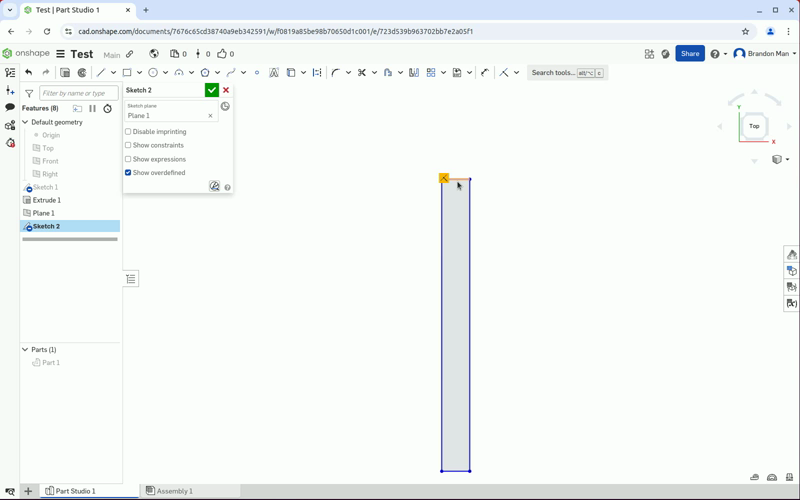
scroll(-6)
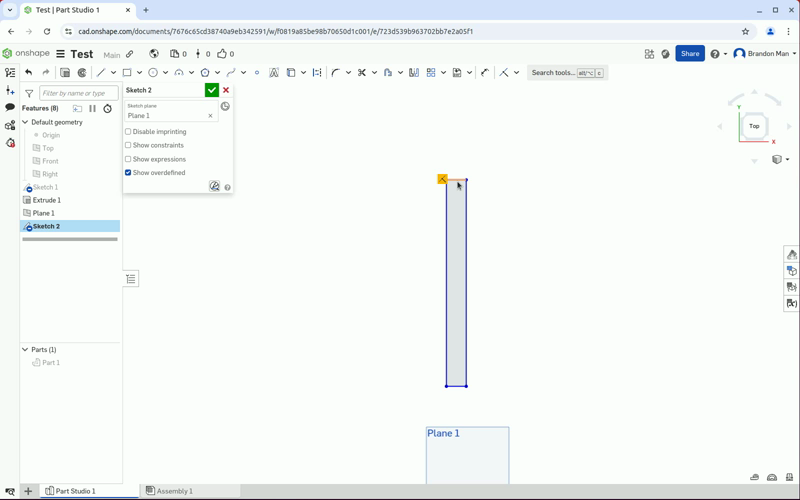
scroll(-6)
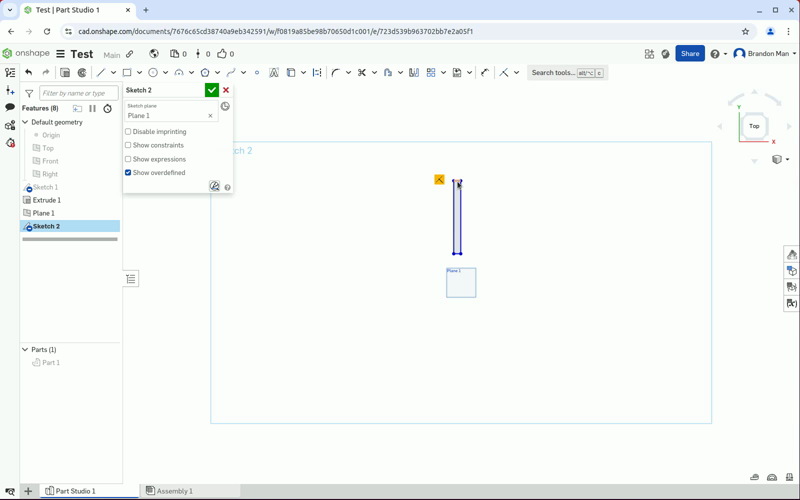
mouse_move(73, 352)
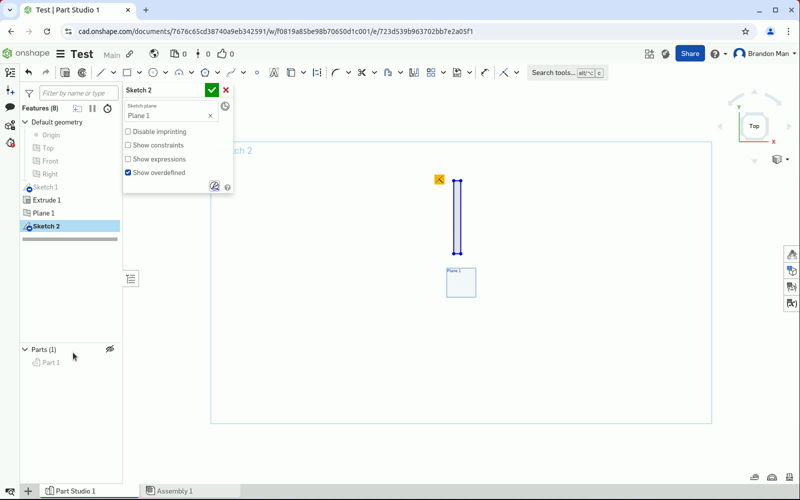
key(shift+y)
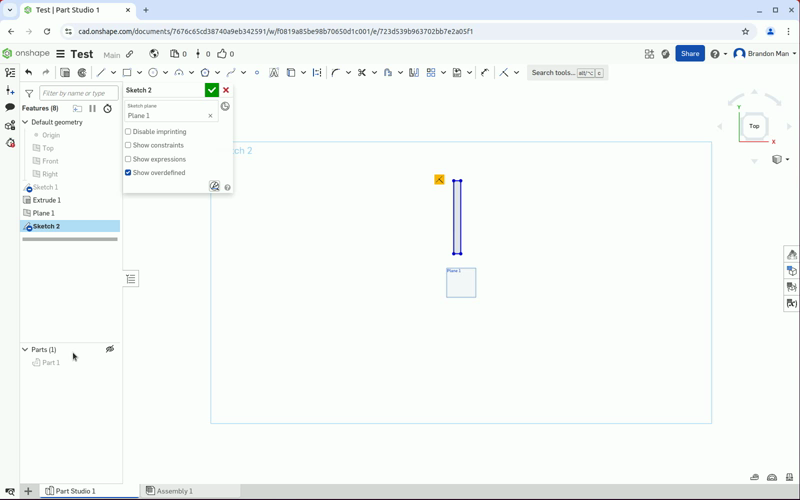
key(shift+e)
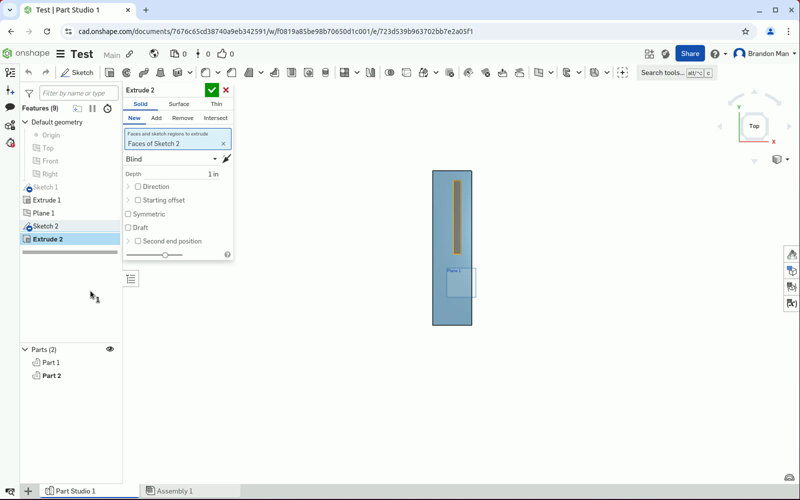
mouse_move(143, 106)
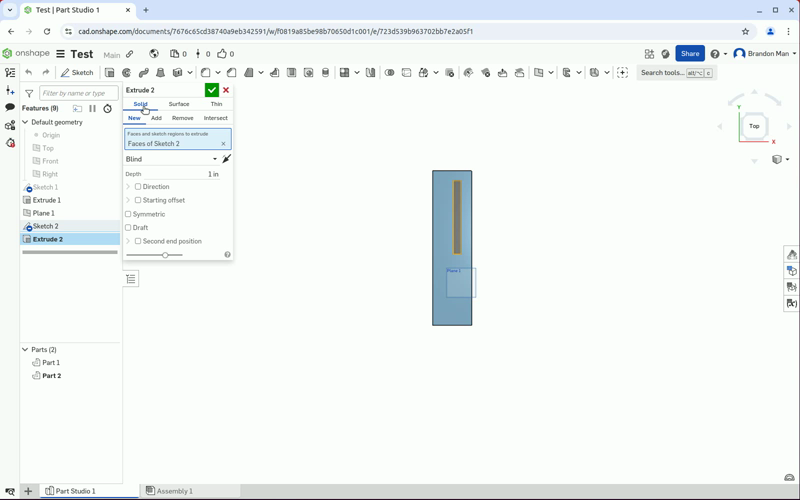
click(143, 106)
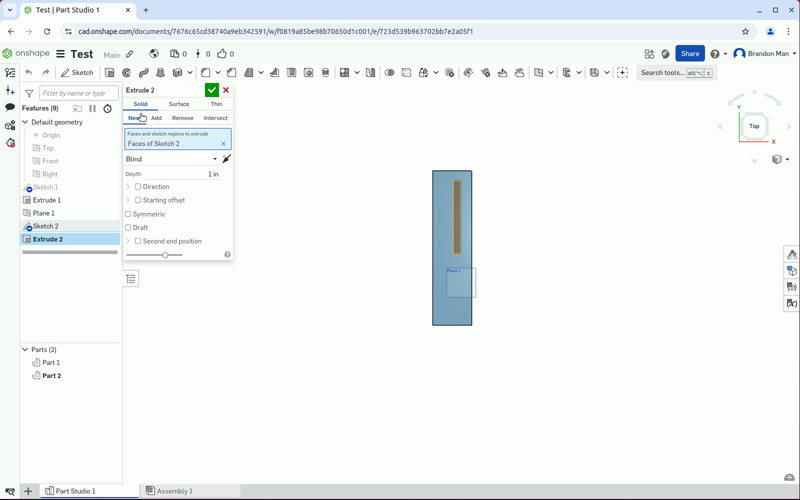
mouse_move(137, 120)
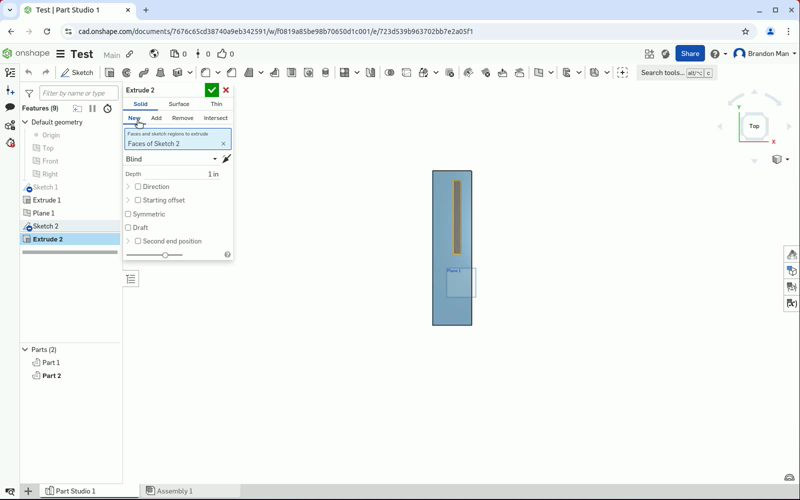
click(137, 120)
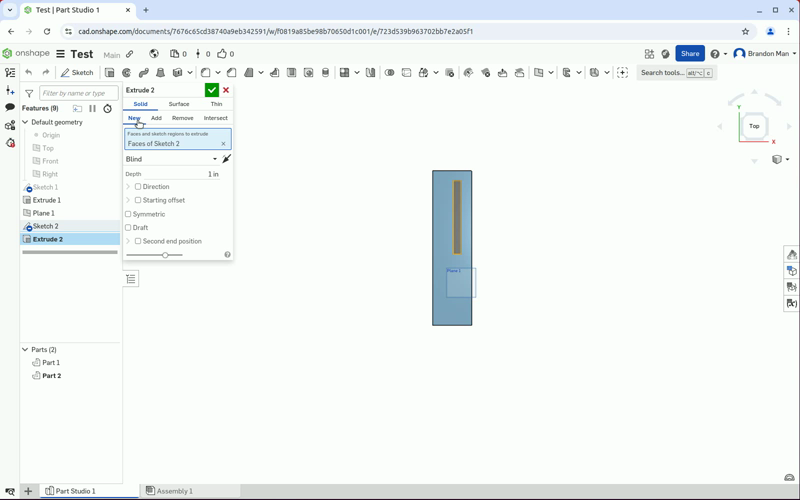
key(tab, 4)
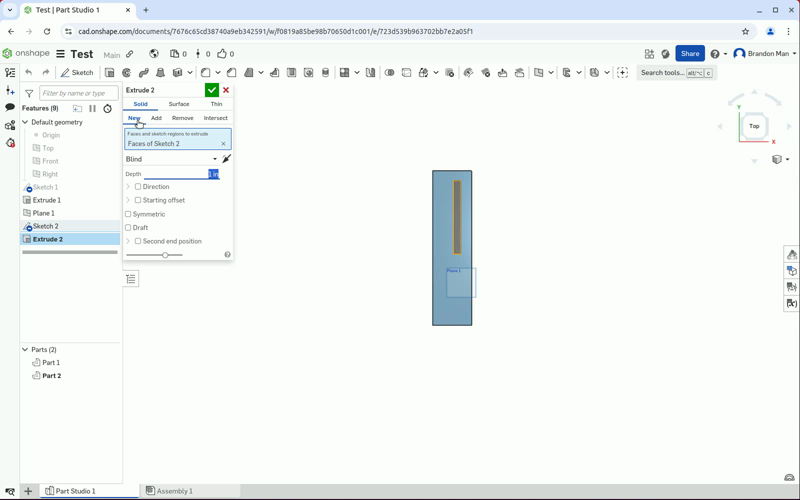
text(2.166)
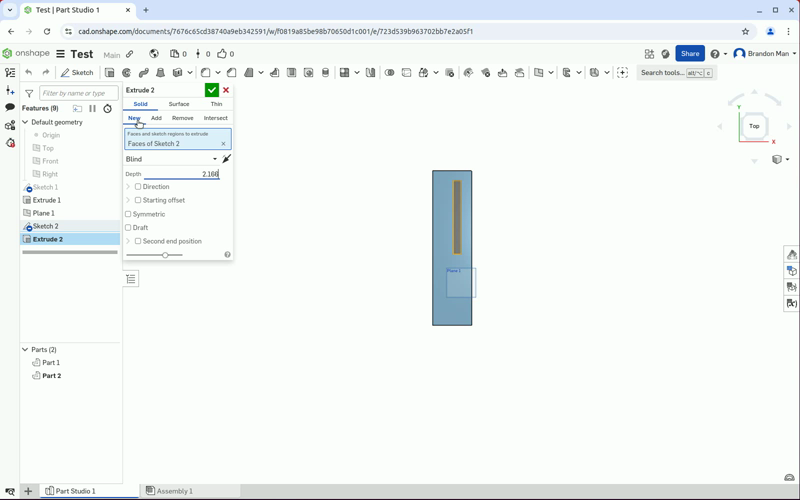
key(enter)
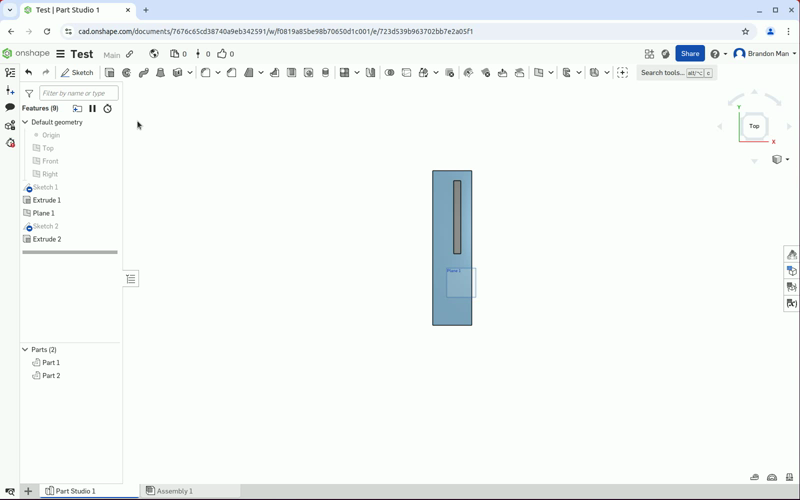
key(shift+h)
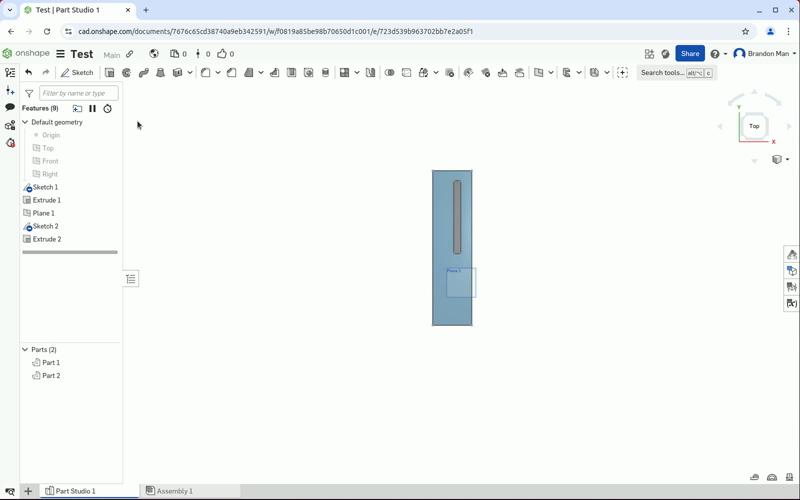
key(shift+h)
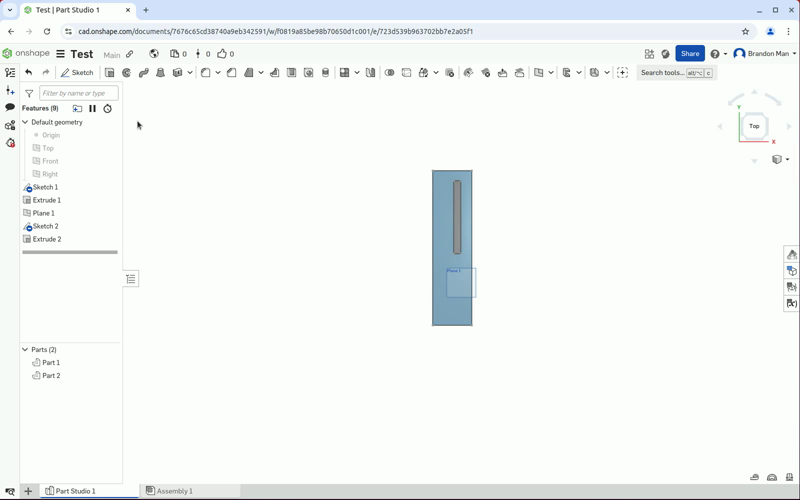
key(shift+7)
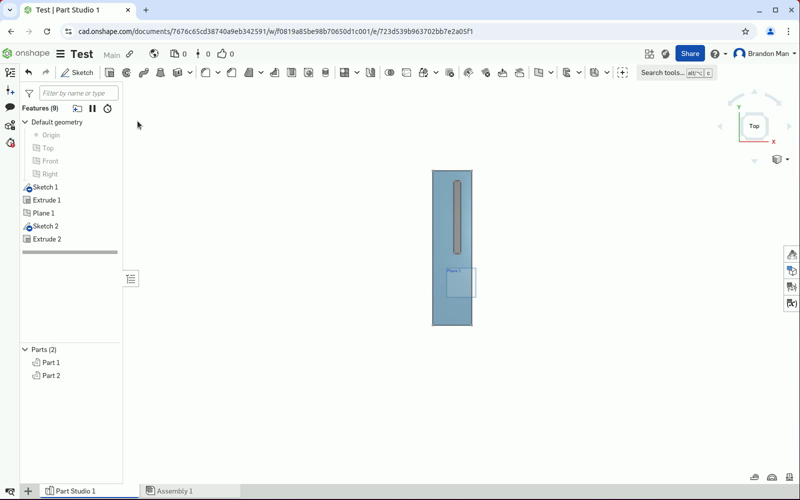
key(up, 3)
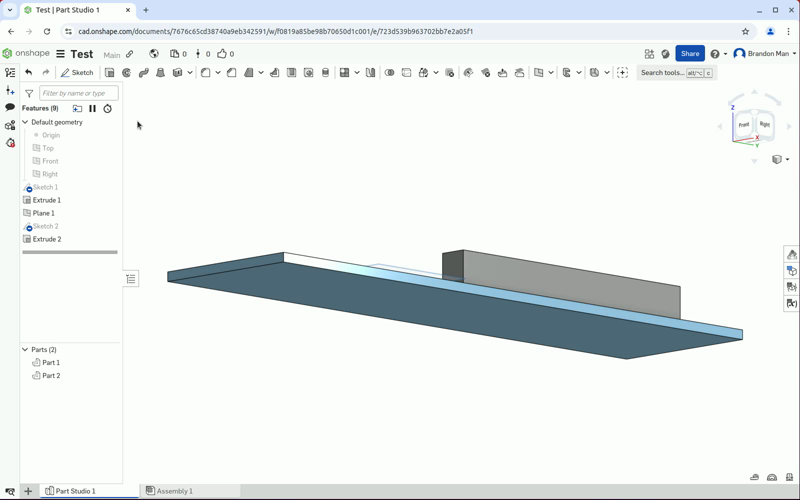
key(left, 3)
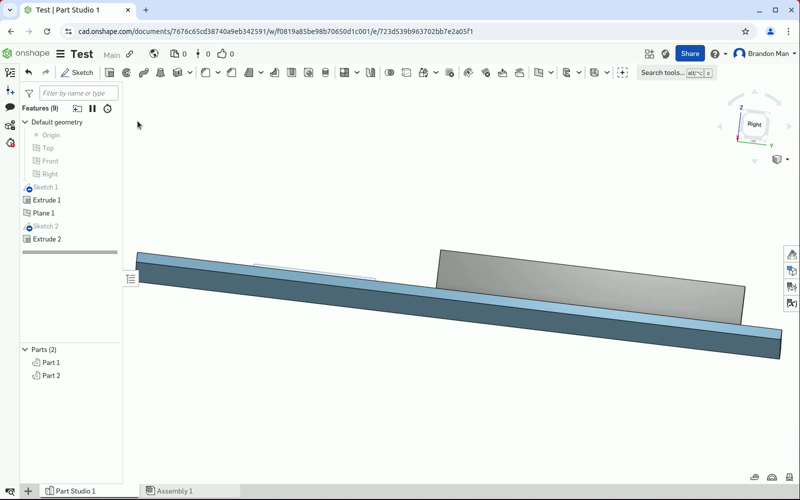
key(right, 3)
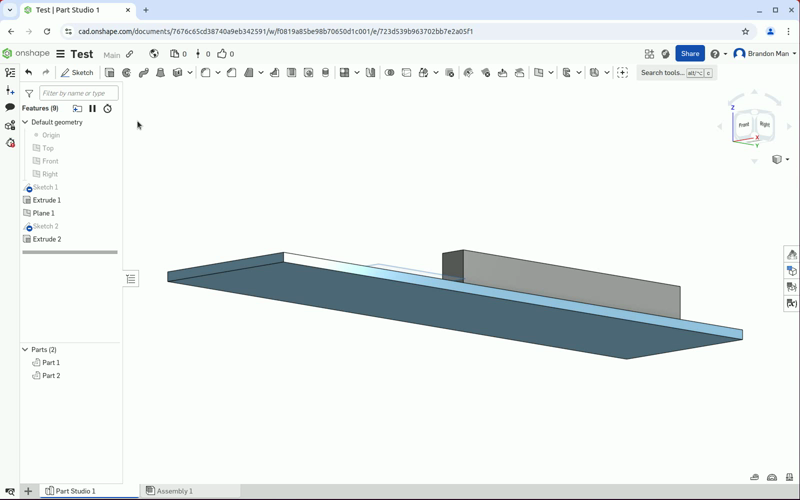
key(down, 3)
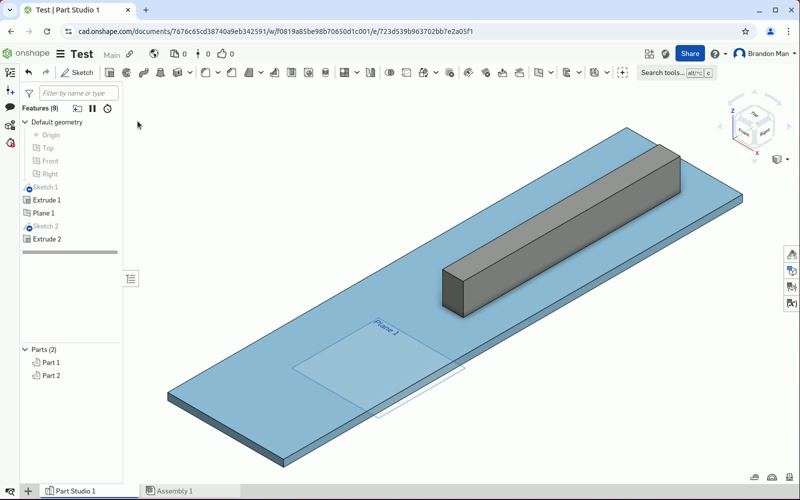
mouse_move(73, 189)
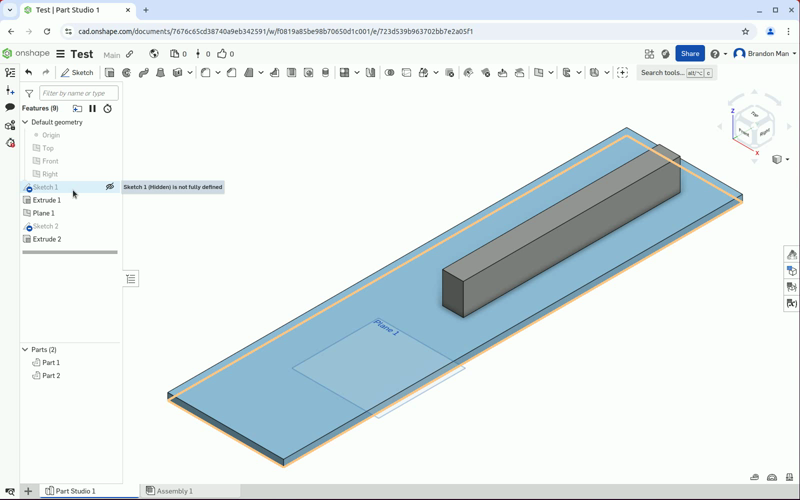
click(73, 189)